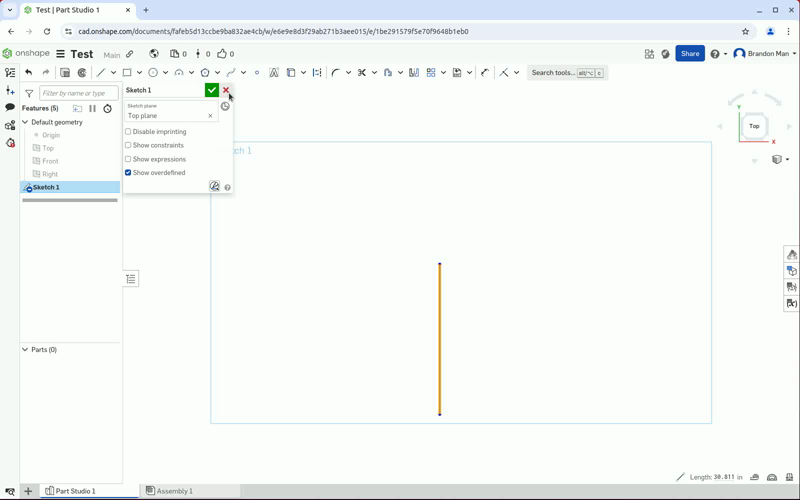
key(shift+h)
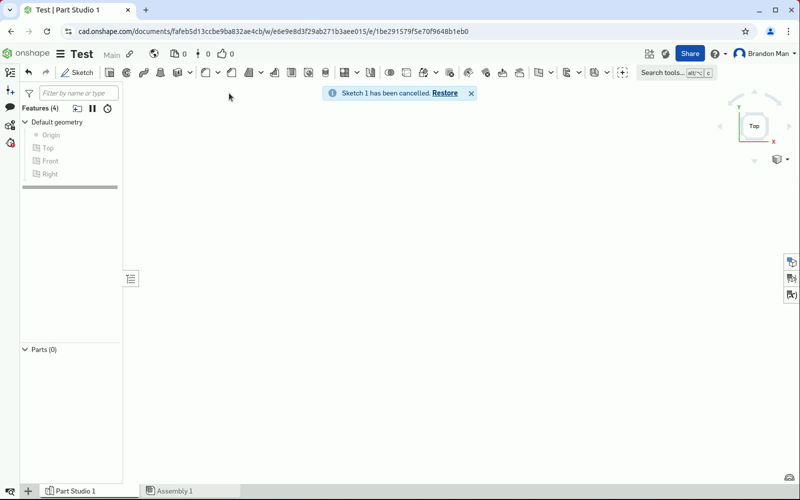
mouse_move(73, 352)
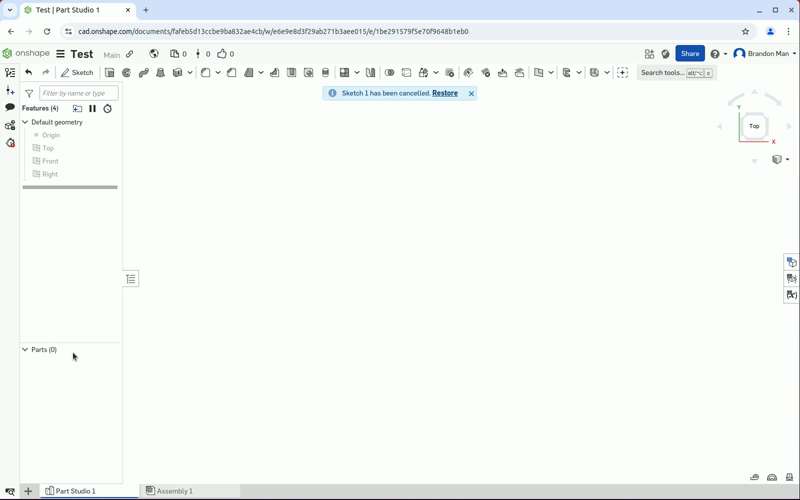
key(y)
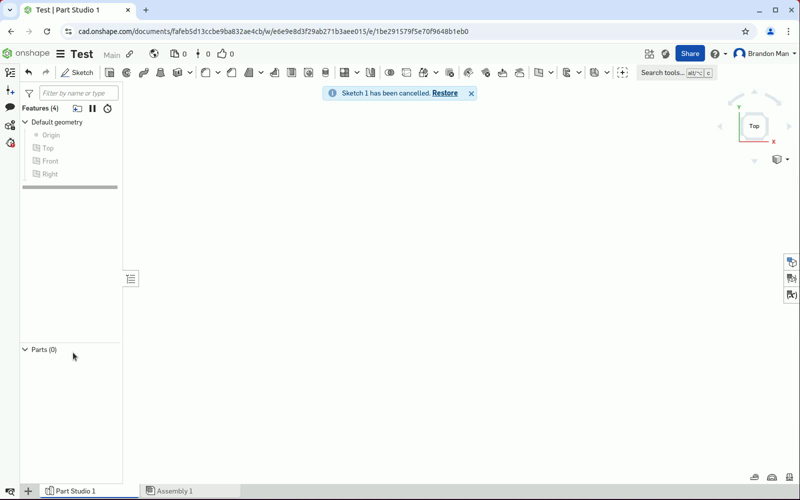
key(shift+p)
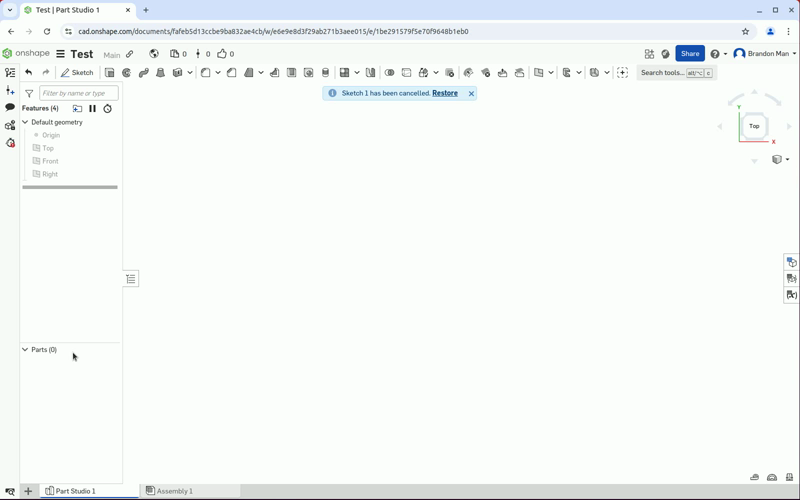
key(space)
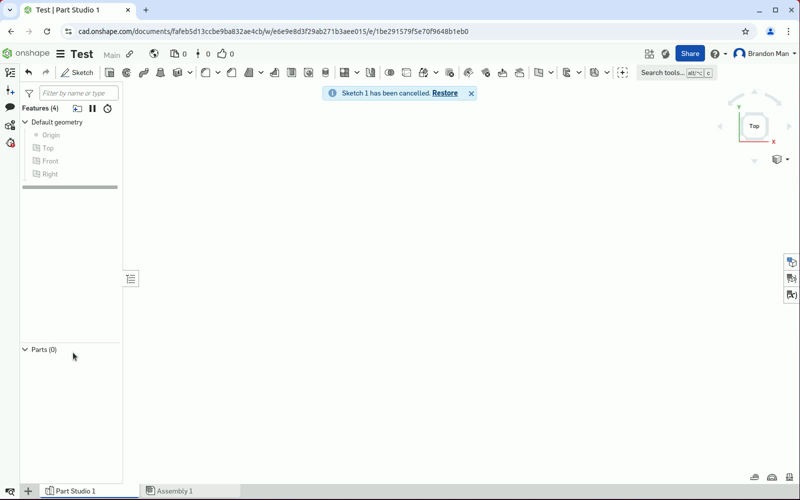
key_down(shift)
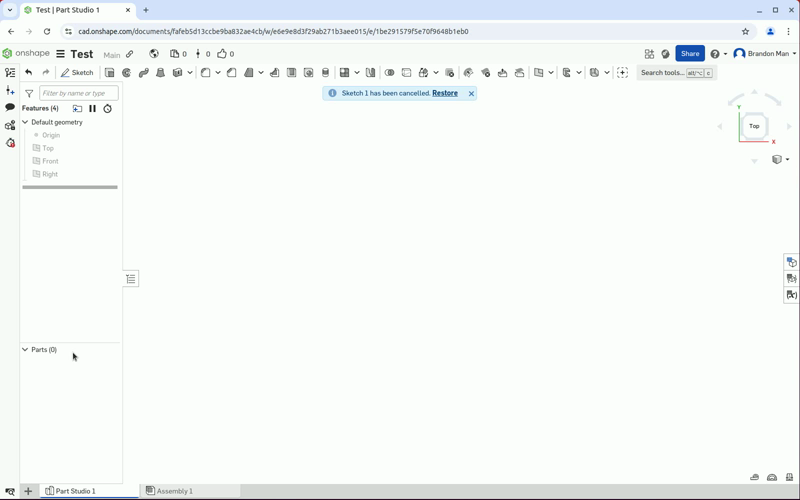
key(up)
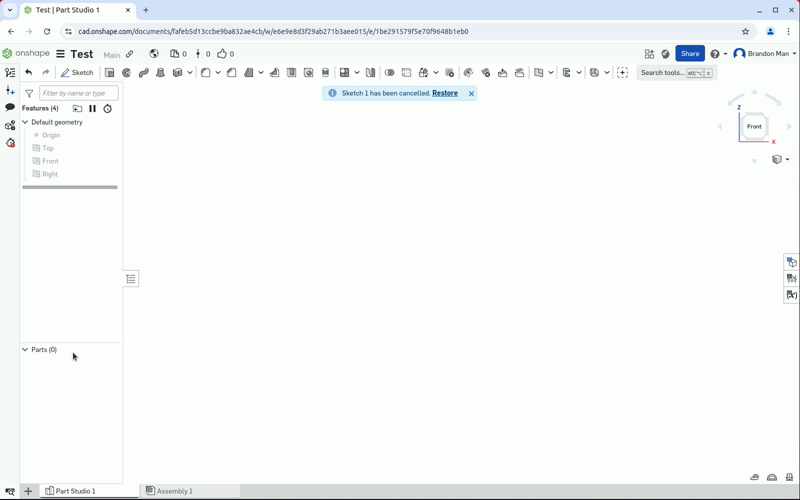
key_up(shift)
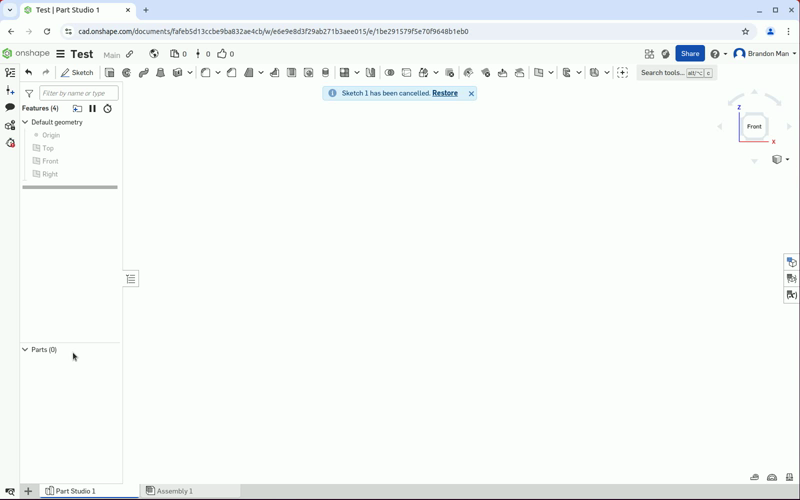
mouse_move(73, 352)
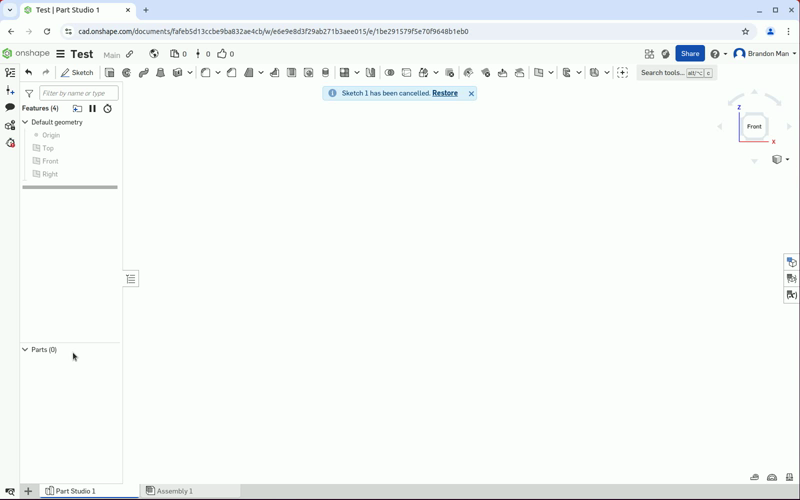
key(shift+y)
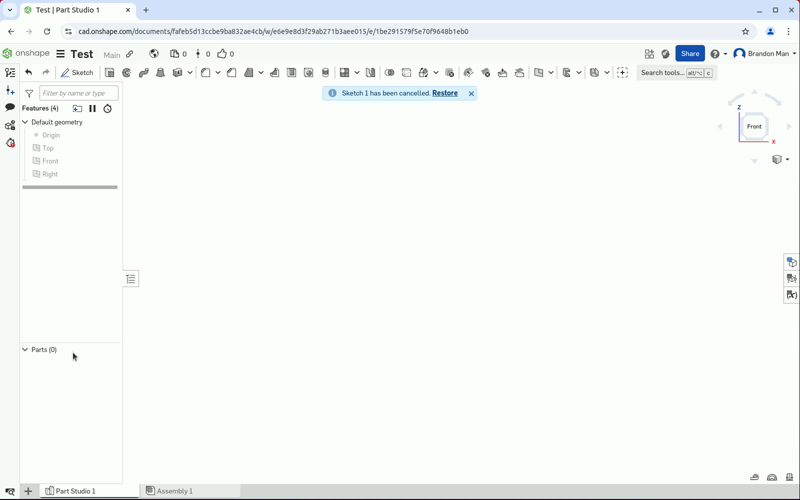
key(shift+s)
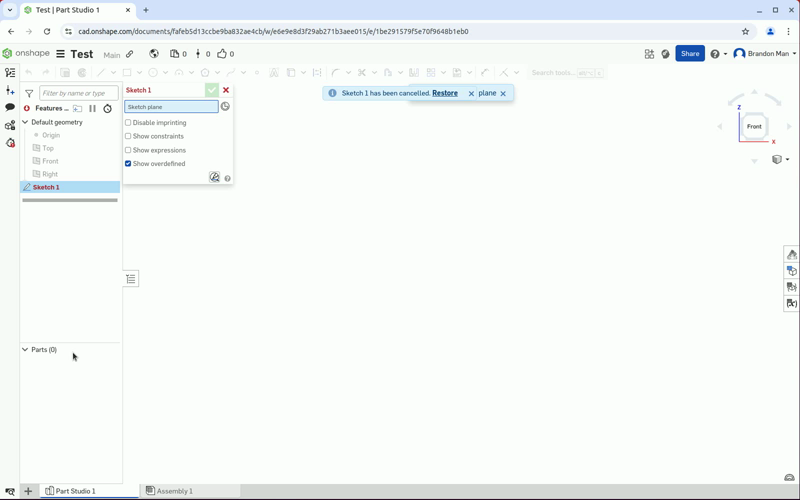
mouse_move(73, 163)
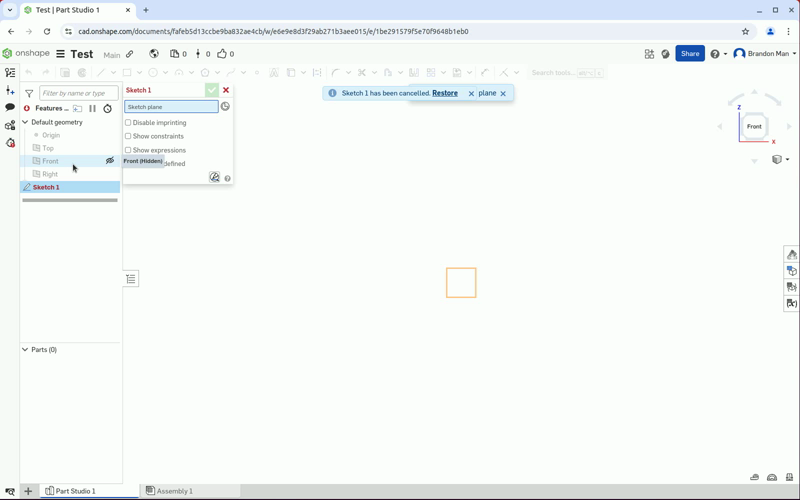
click(73, 163)
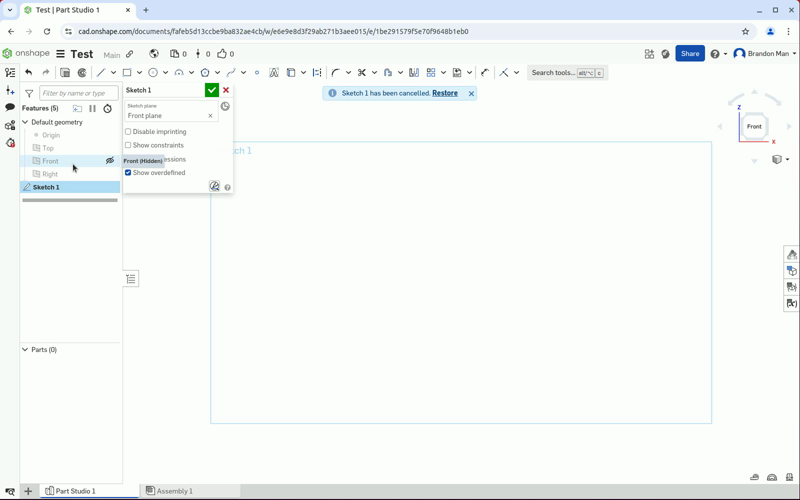
mouse_move(73, 352)
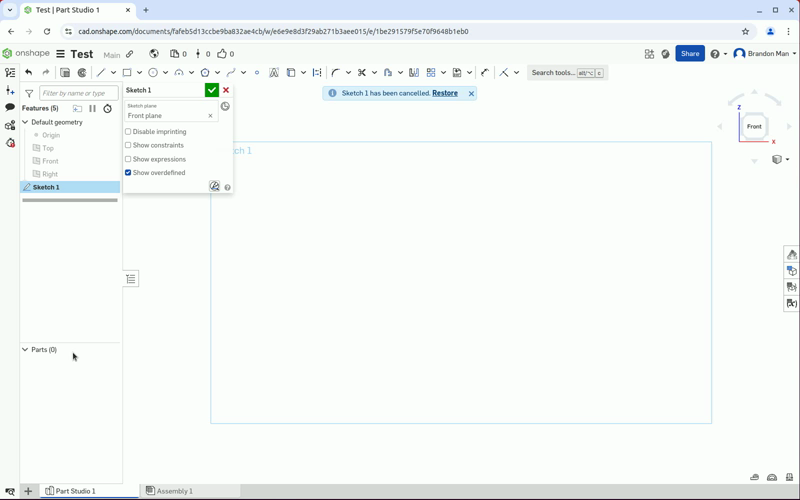
key(y)
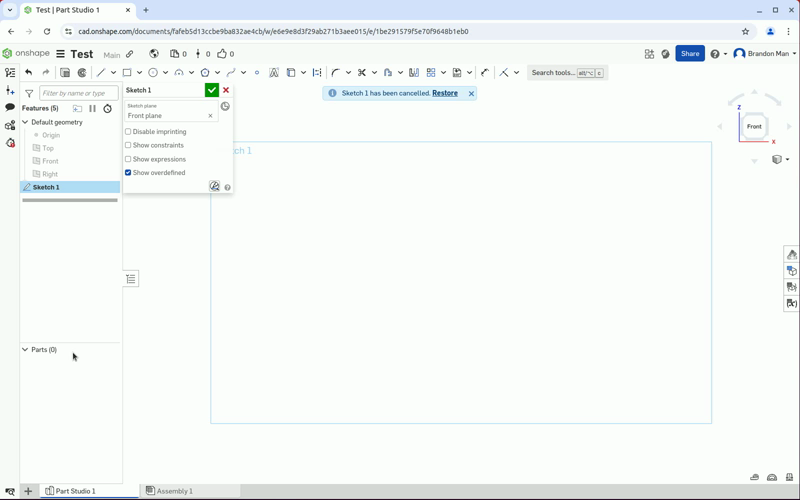
key(c)
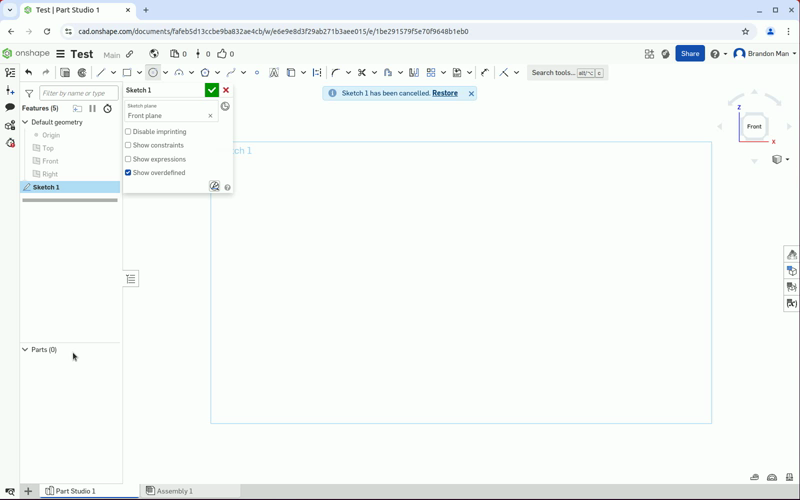
key_down(shift)
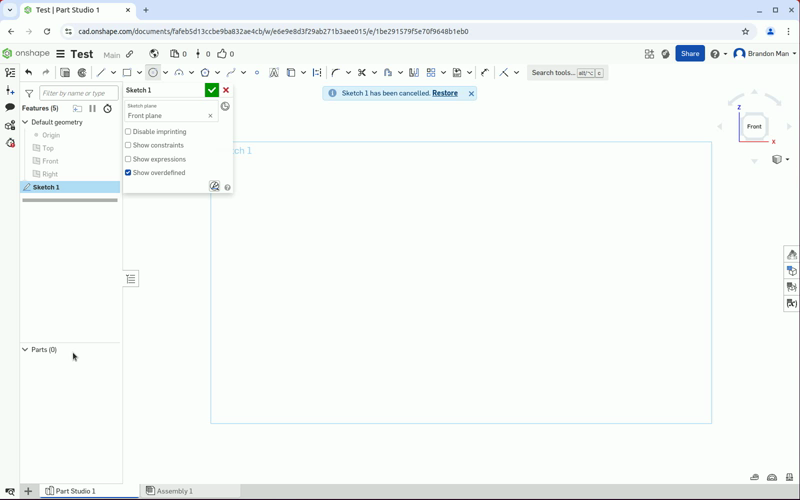
mouse_move(496, 197)
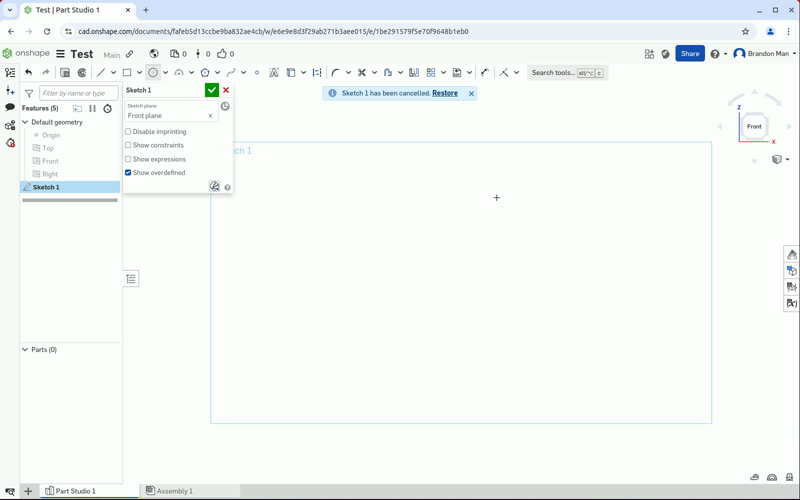
click(496, 197)
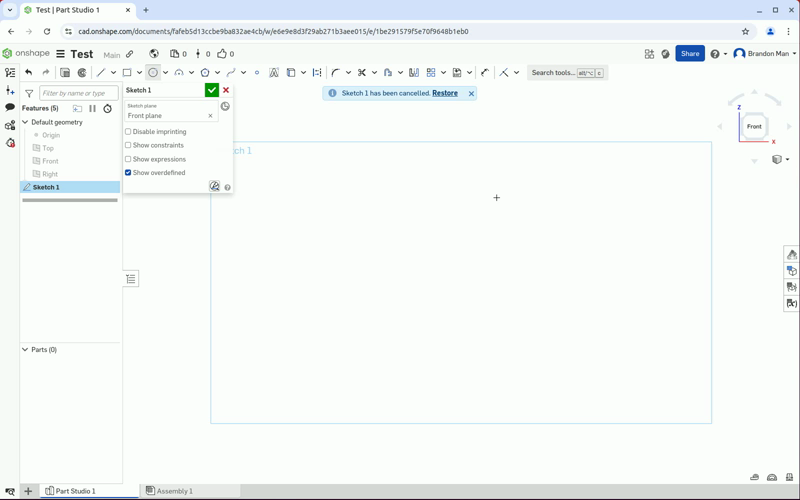
key_up(shift)
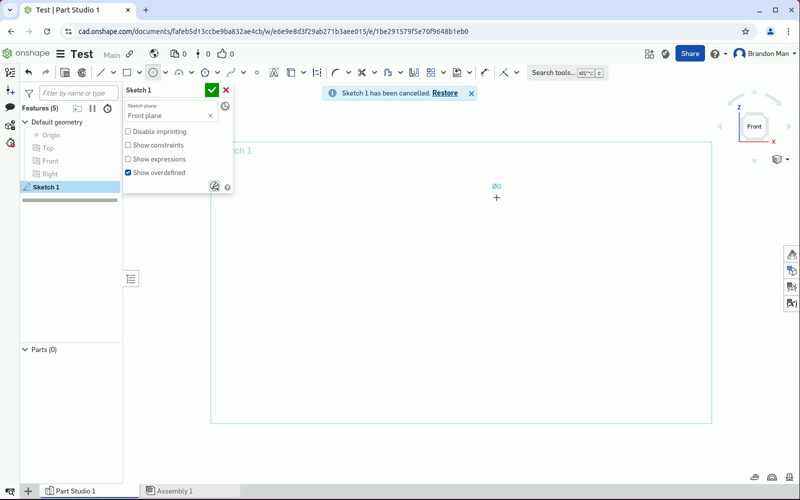
mouse_move(507, 197)
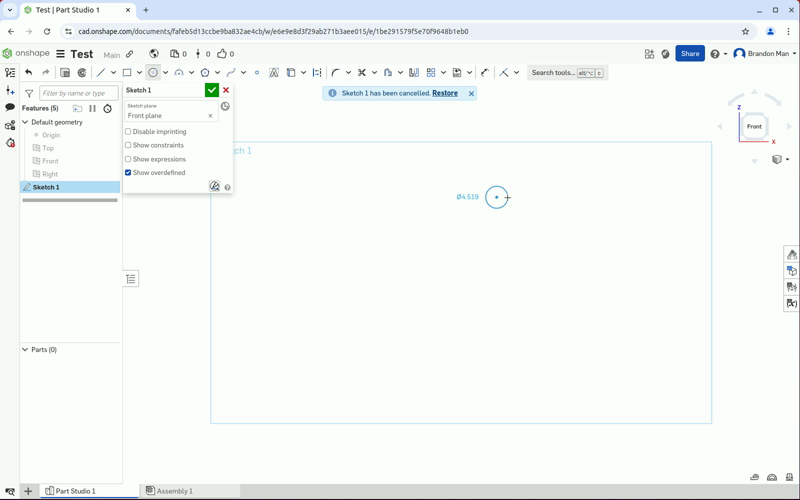
click(507, 197)
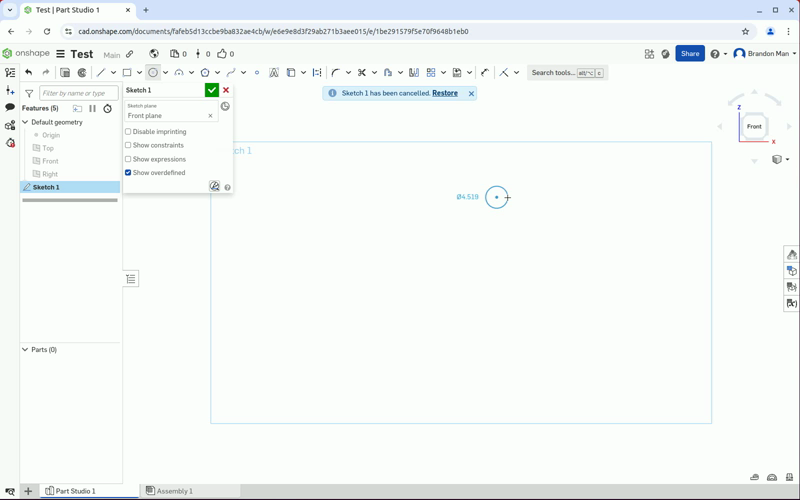
key(esc)
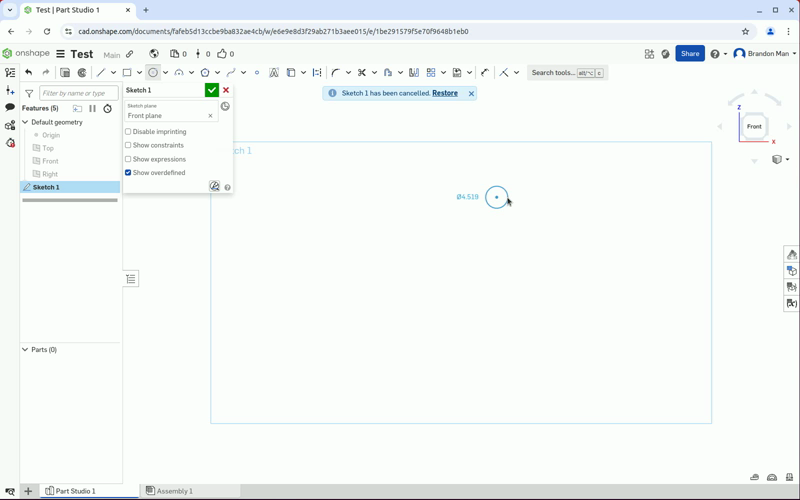
key(c)
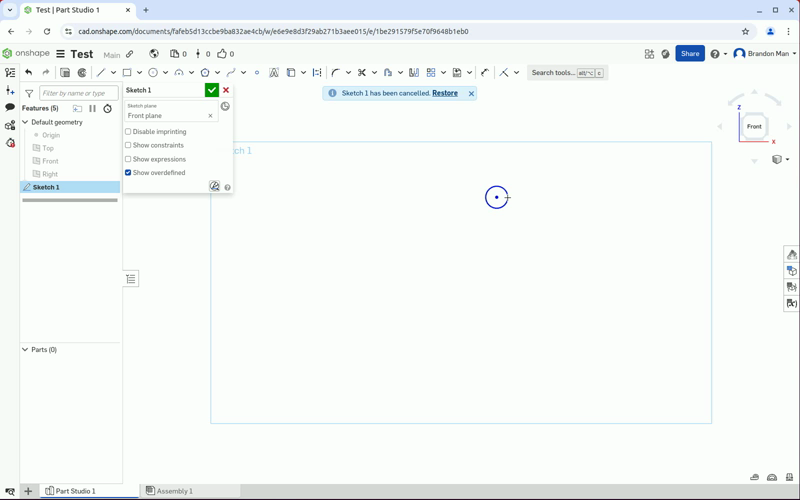
key_down(shift)
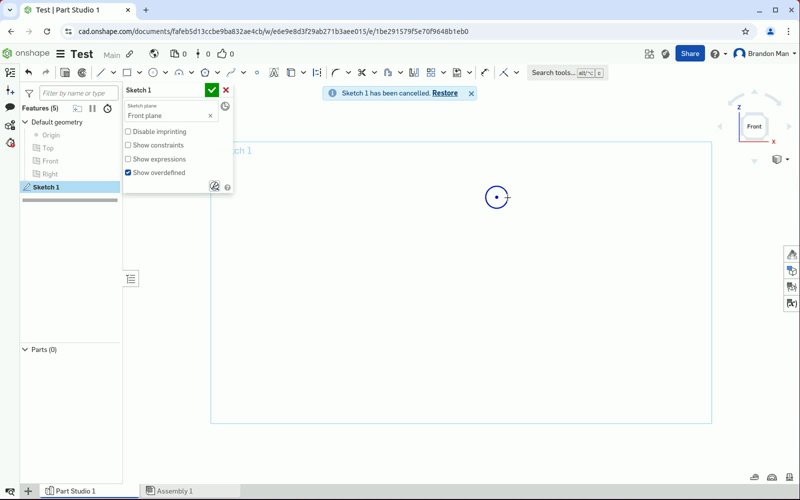
mouse_move(496, 197)
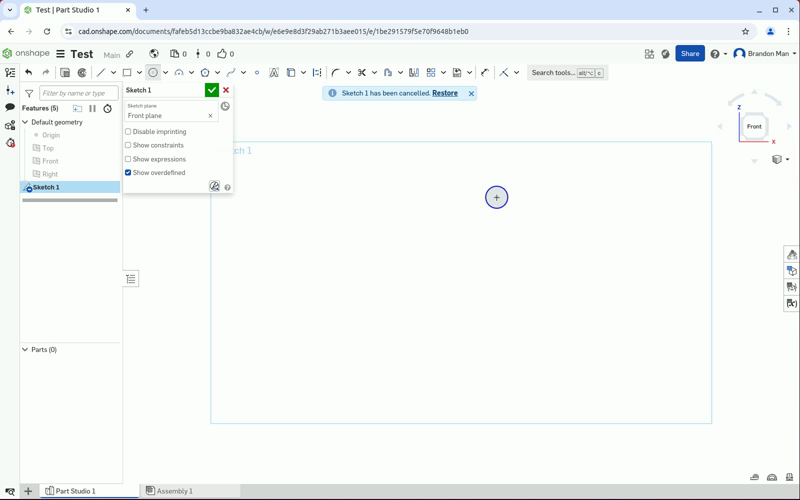
click(496, 197)
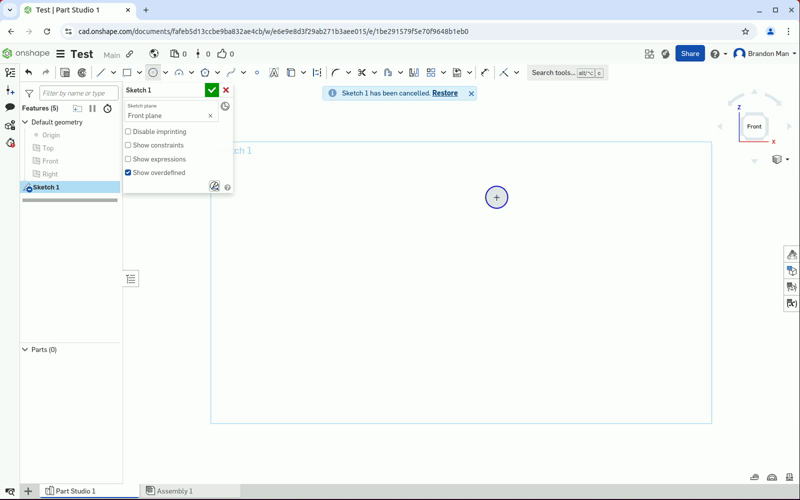
key_up(shift)
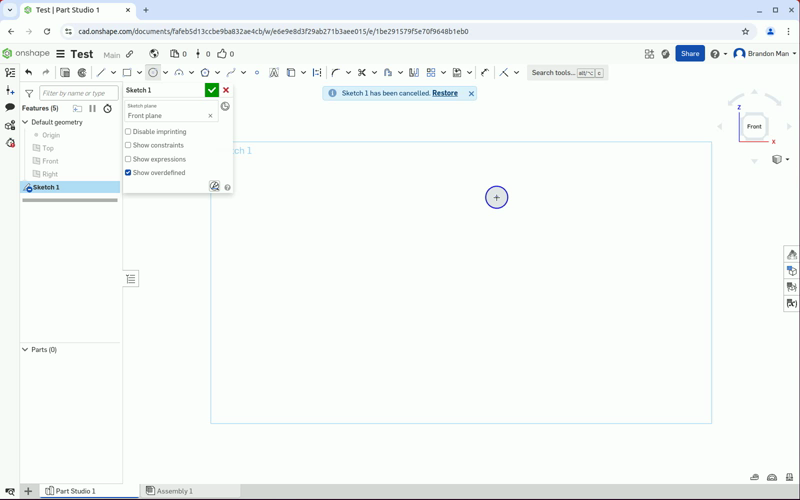
mouse_move(500, 197)
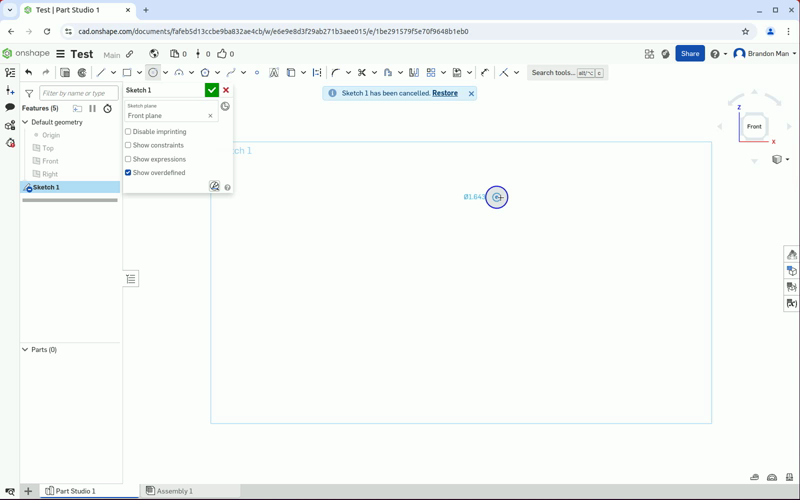
scroll(6)
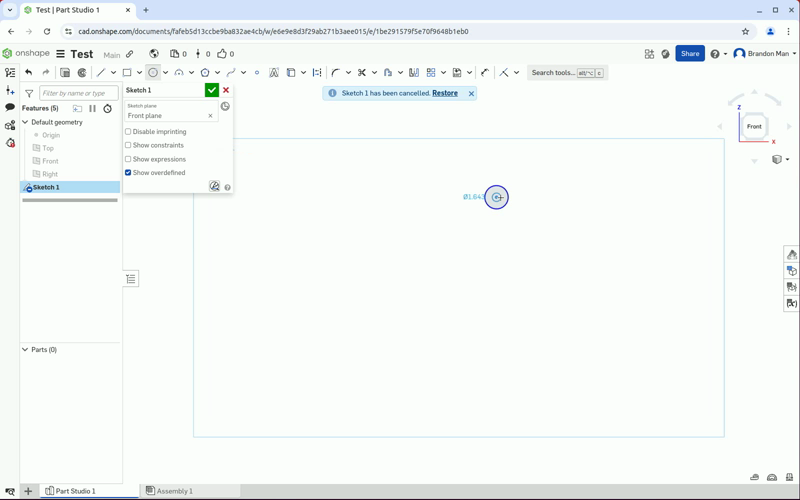
scroll(6)
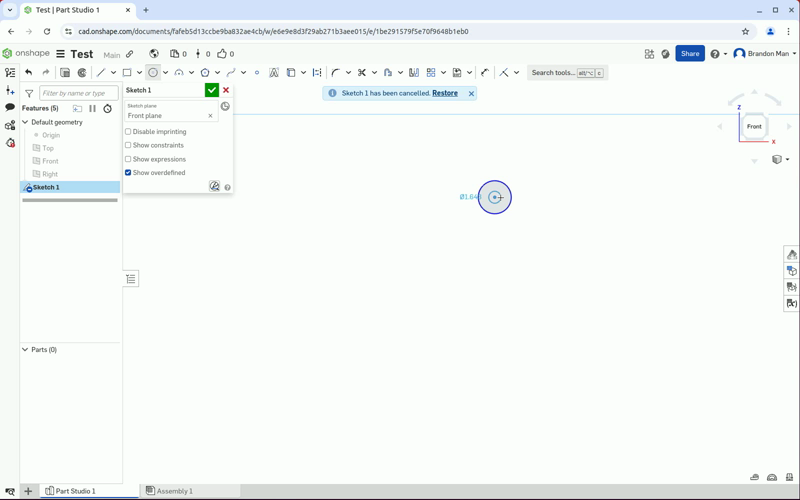
scroll(6)
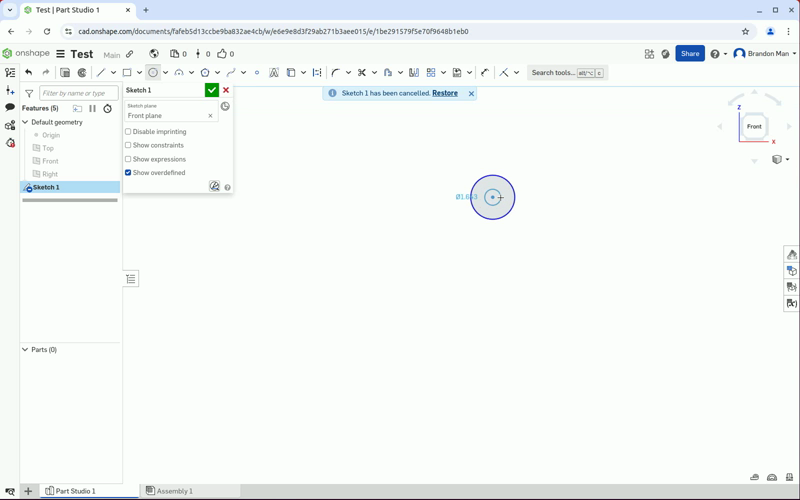
scroll(6)
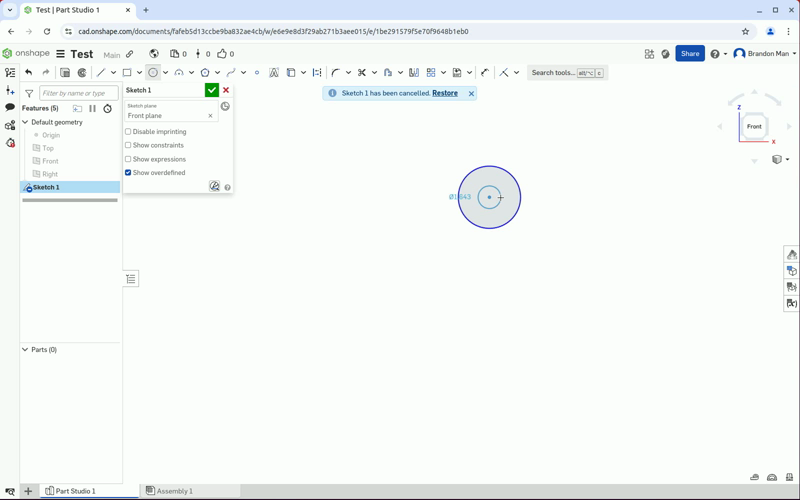
scroll(6)
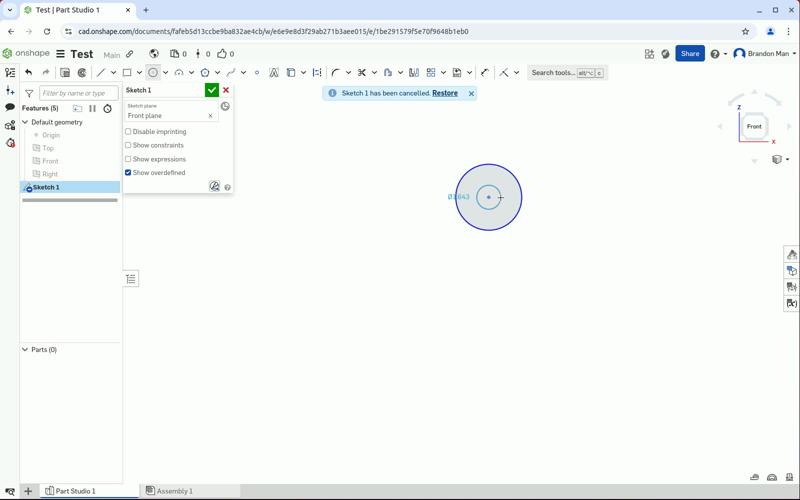
scroll(6)
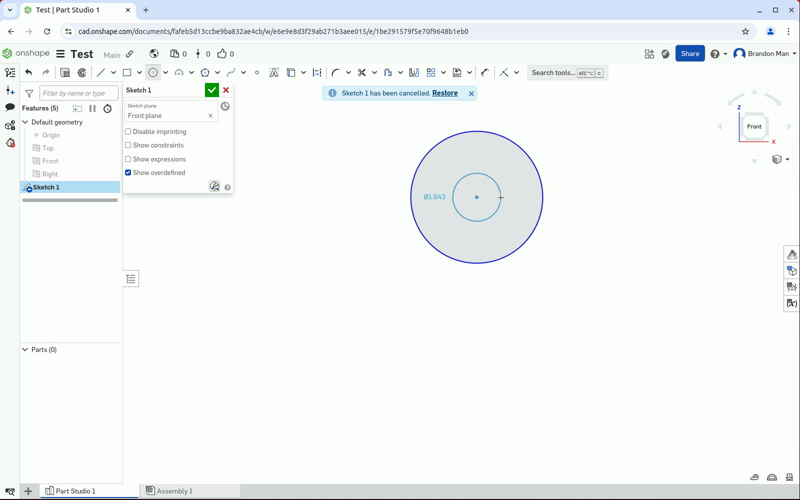
scroll(6)
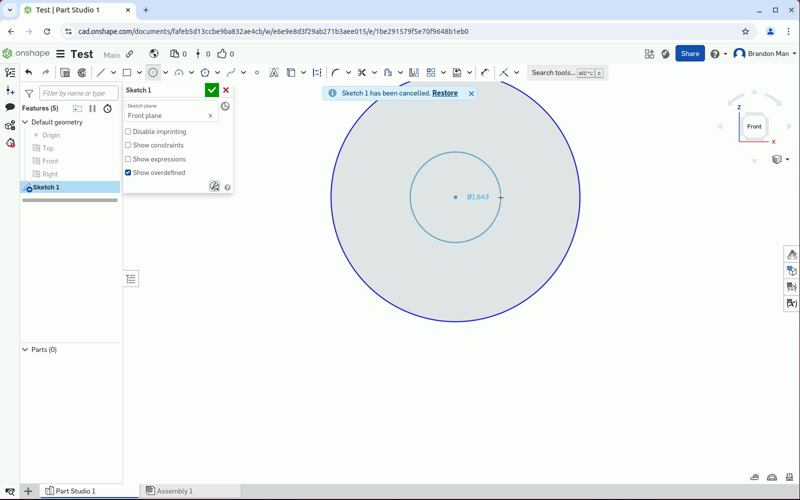
click(500, 197)
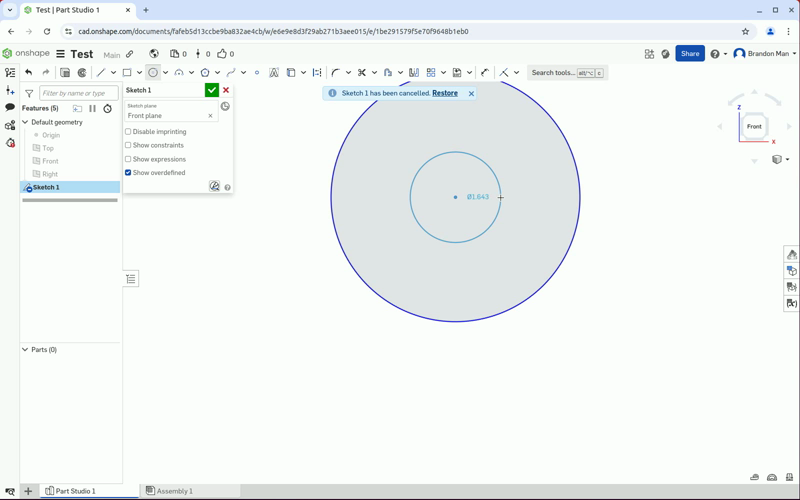
scroll(-6)
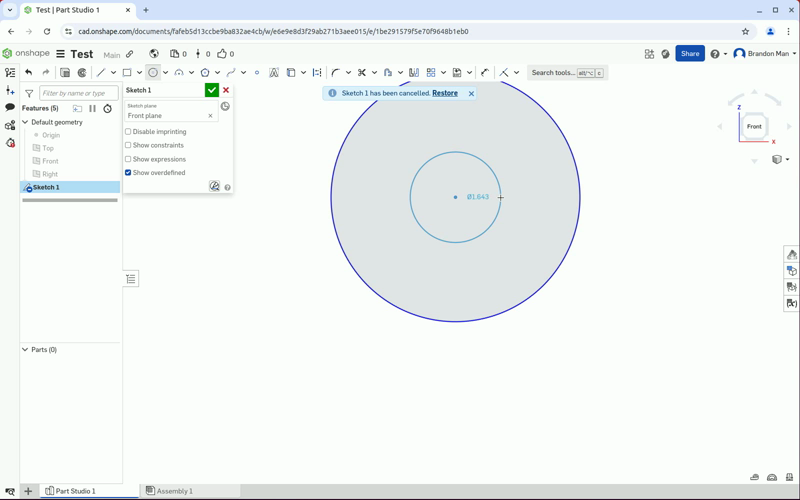
scroll(-6)
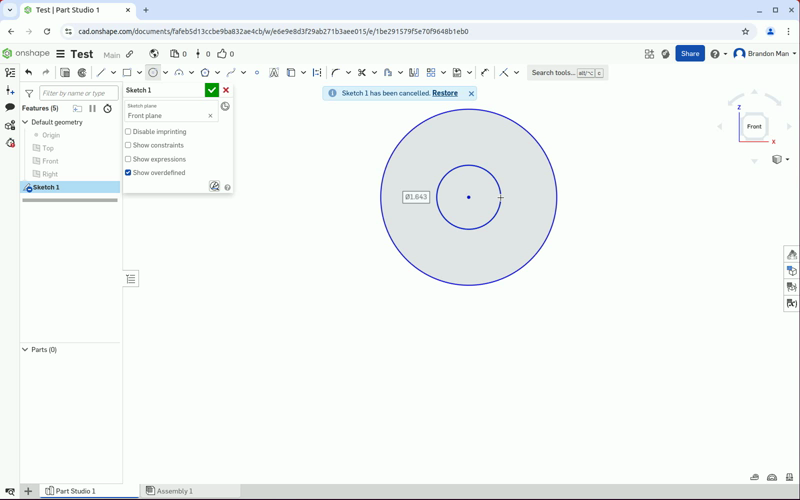
scroll(-6)
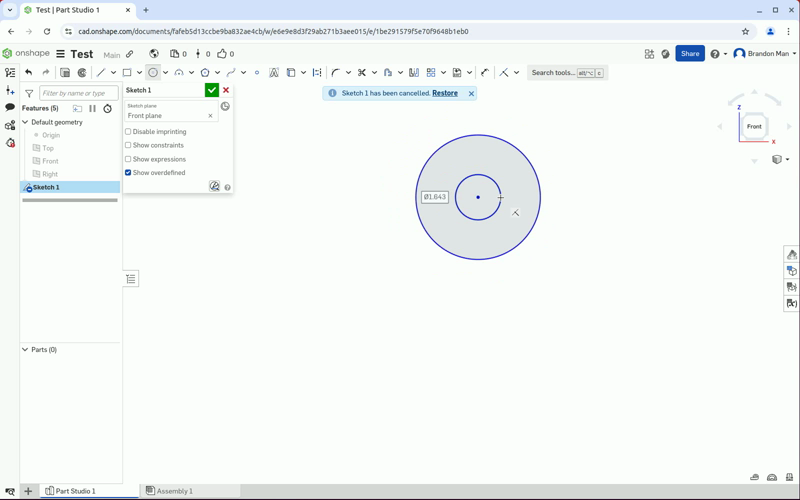
scroll(-6)
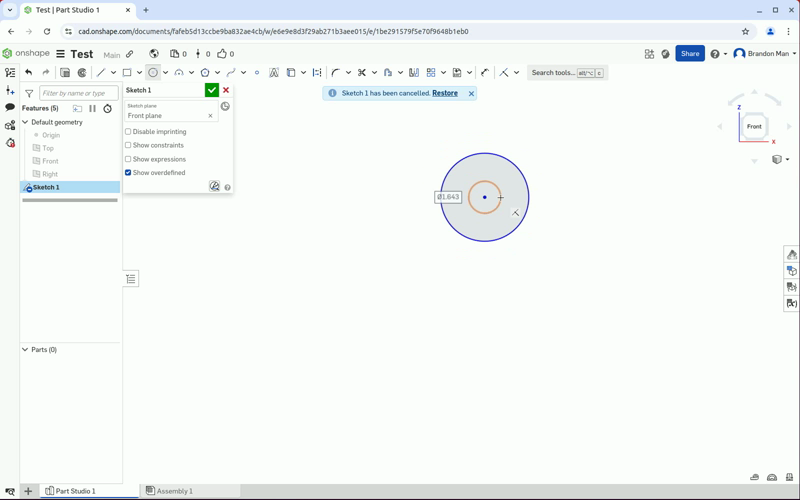
scroll(-6)
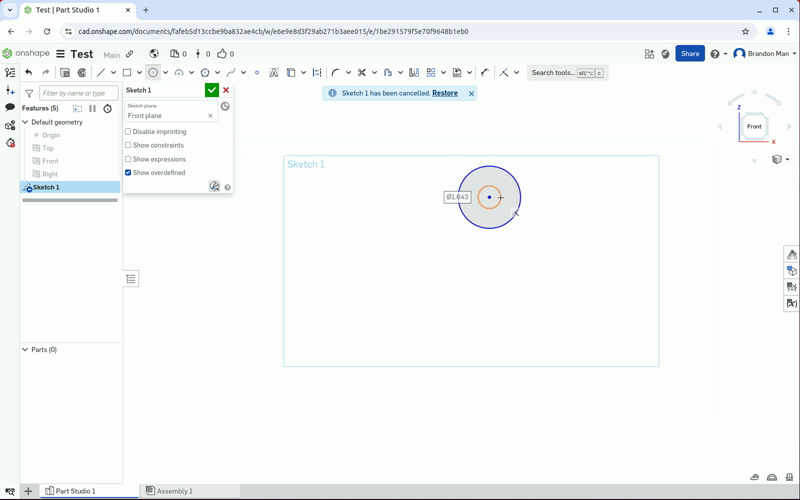
scroll(-6)
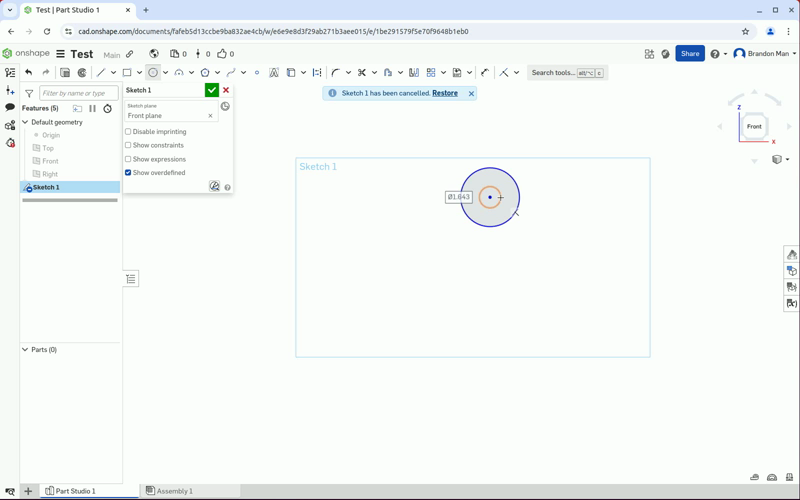
scroll(-6)
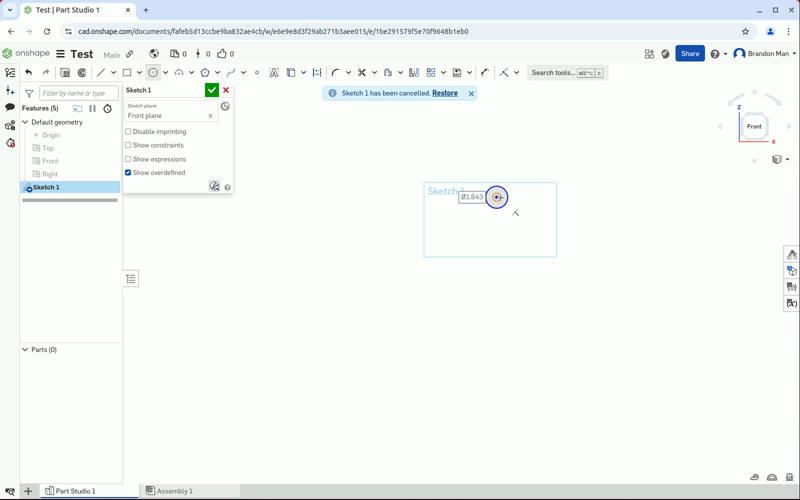
key(esc)
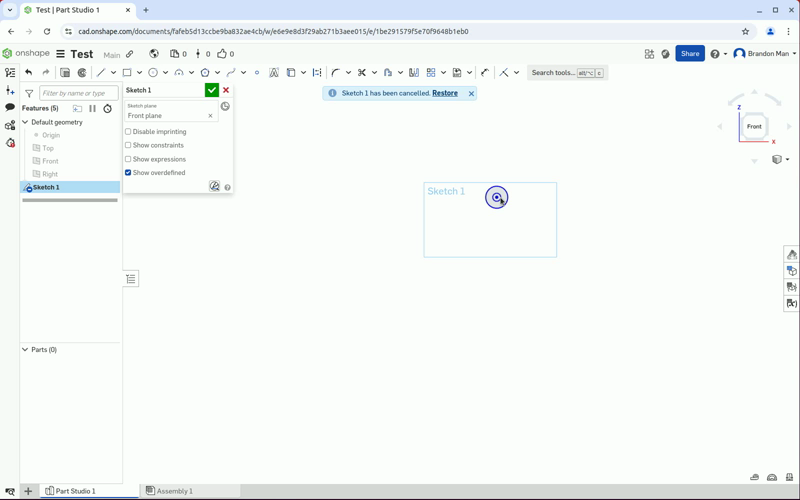
mouse_move(490, 192)
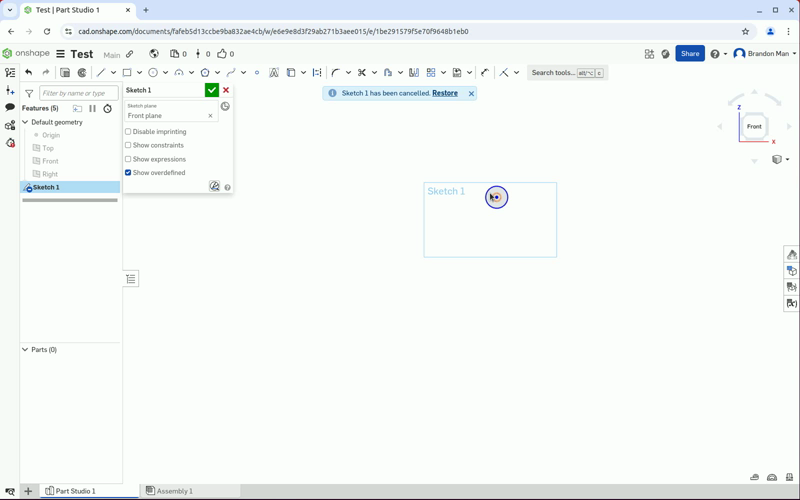
scroll(6)
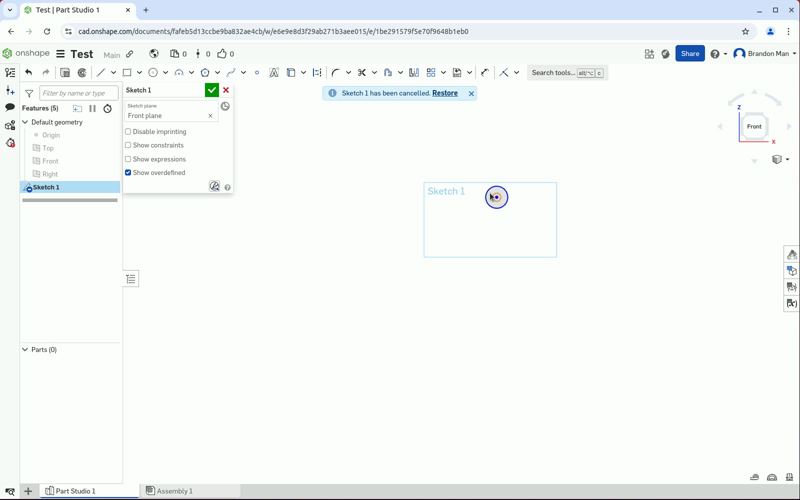
scroll(6)
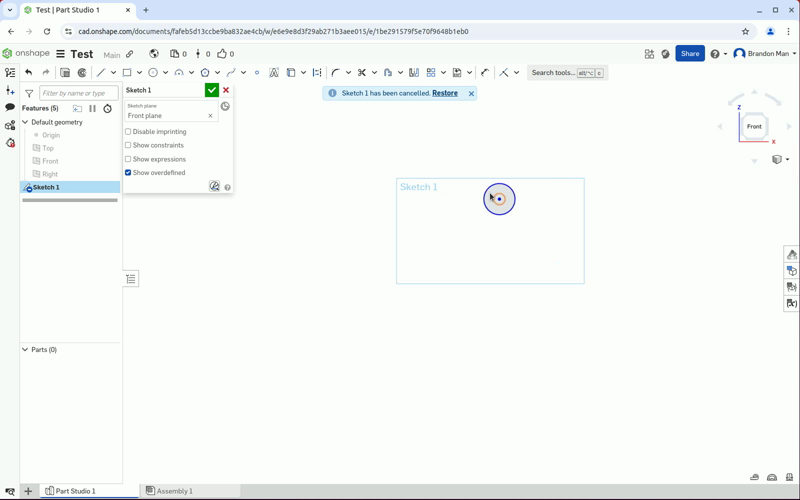
scroll(6)
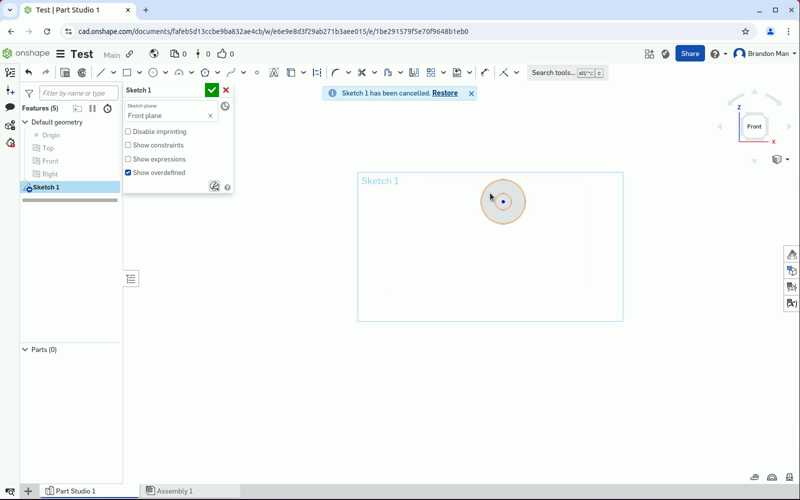
scroll(6)
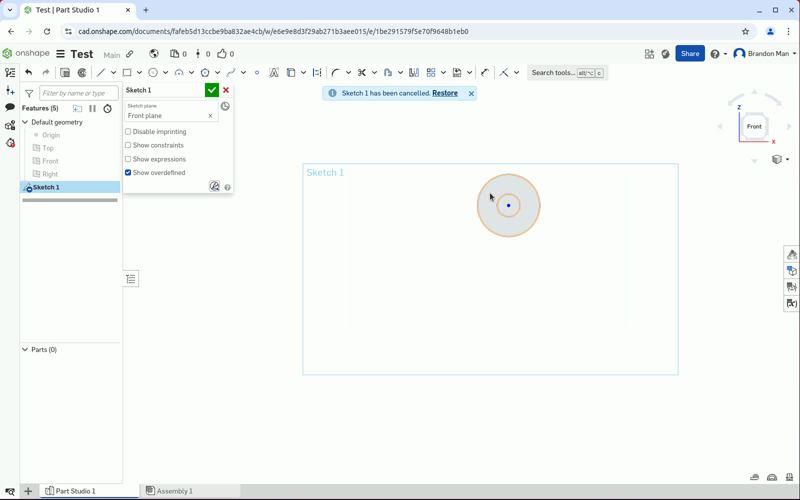
scroll(6)
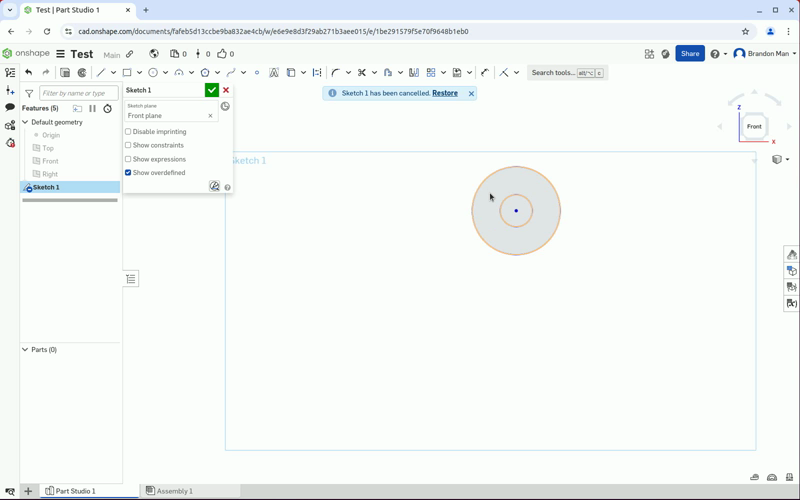
scroll(6)
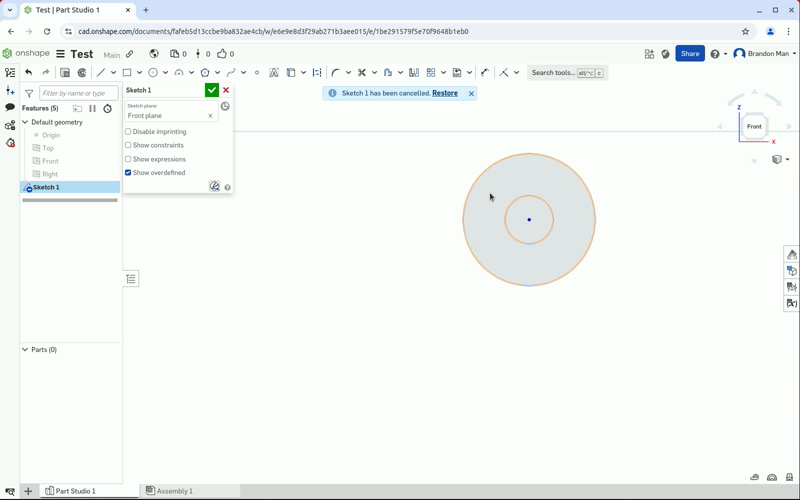
scroll(6)
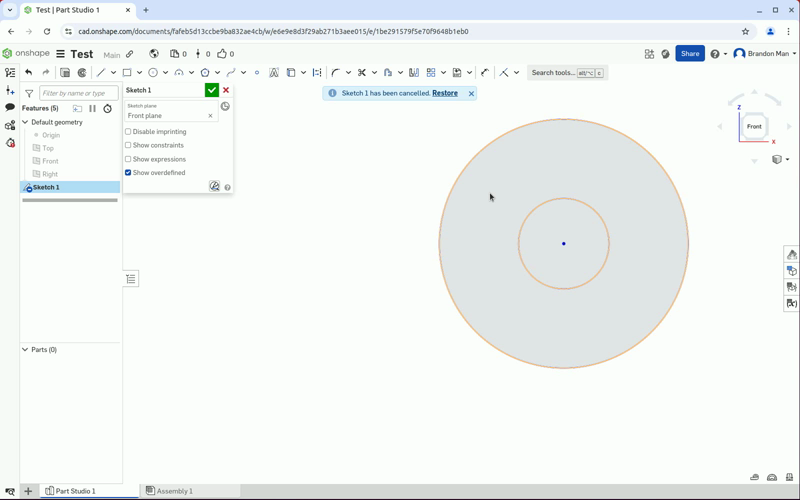
click(490, 192)
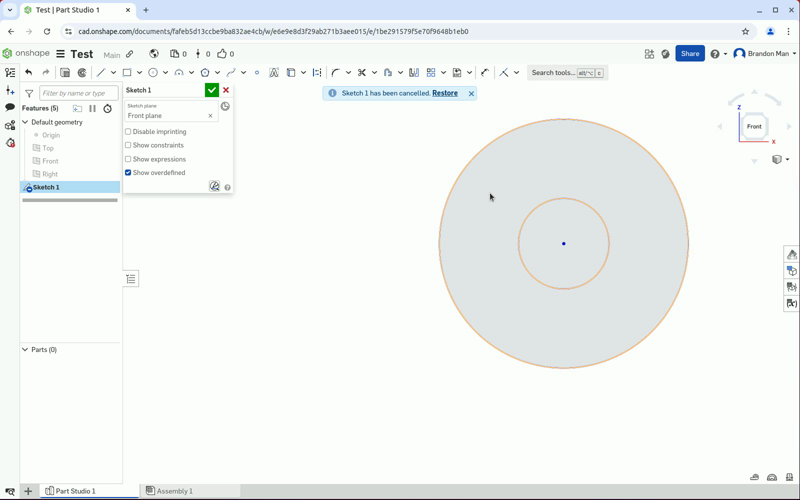
scroll(-6)
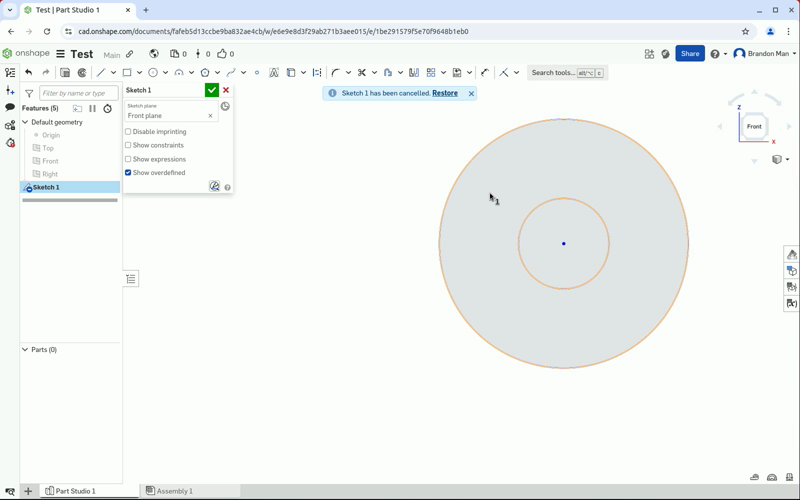
scroll(-6)
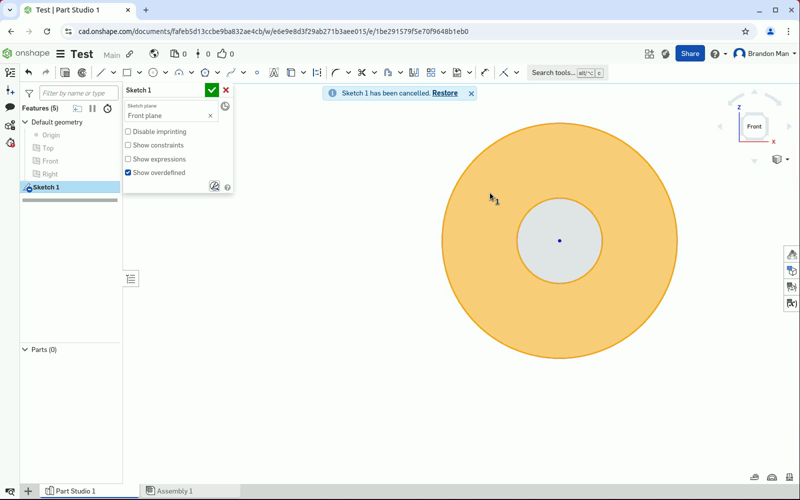
scroll(-6)
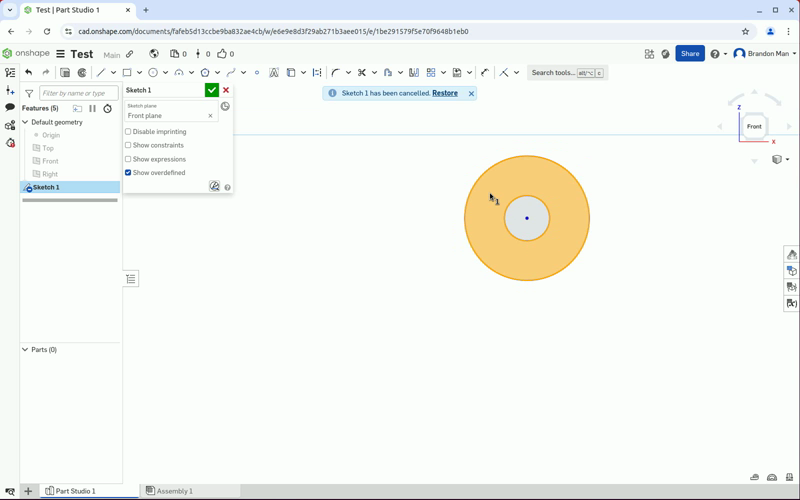
scroll(-6)
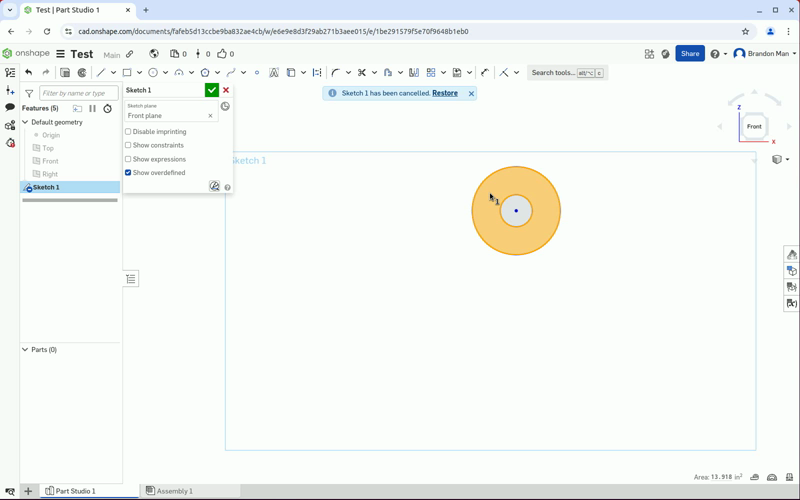
scroll(-6)
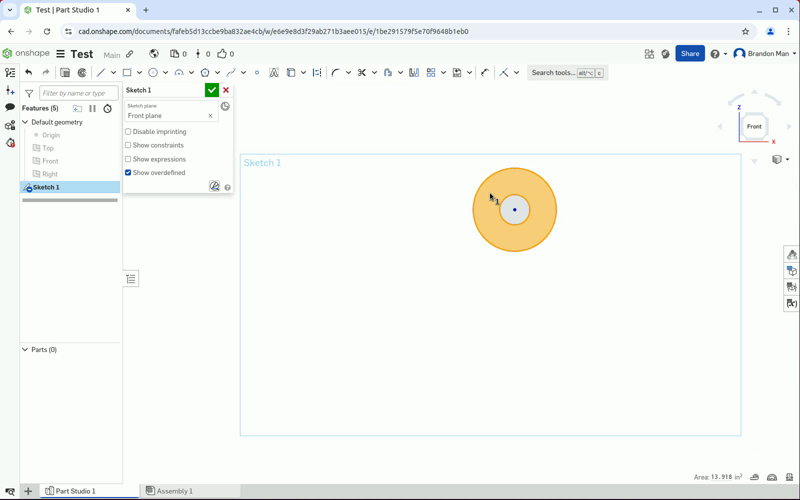
scroll(-6)
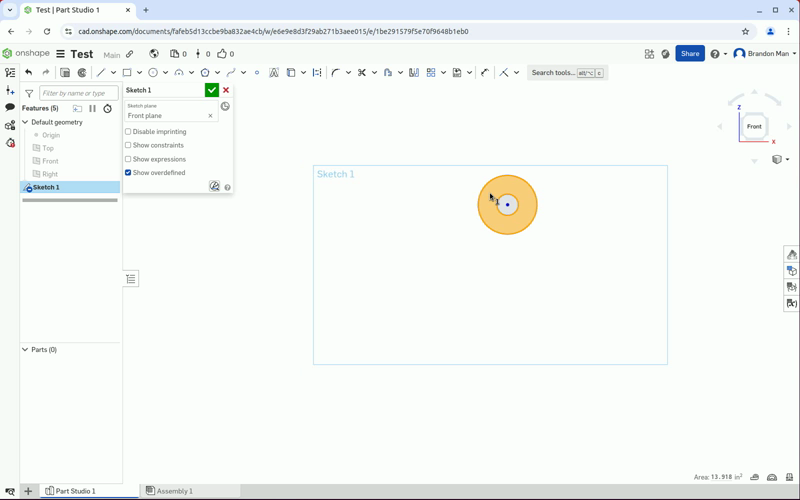
scroll(-6)
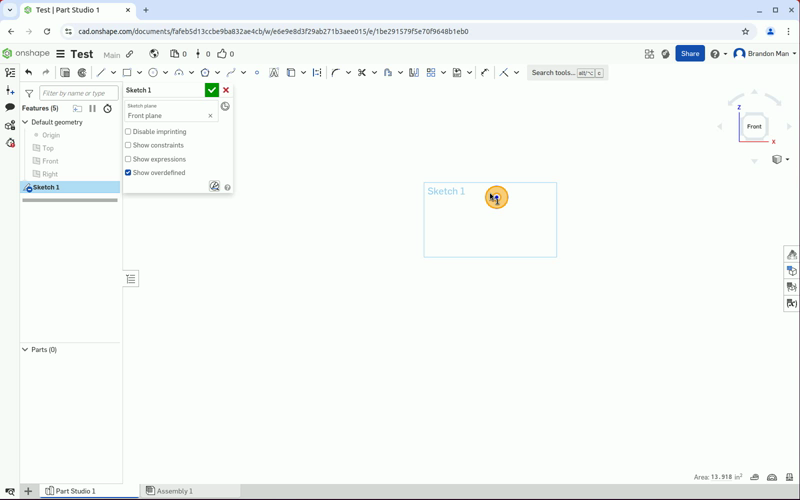
mouse_move(73, 352)
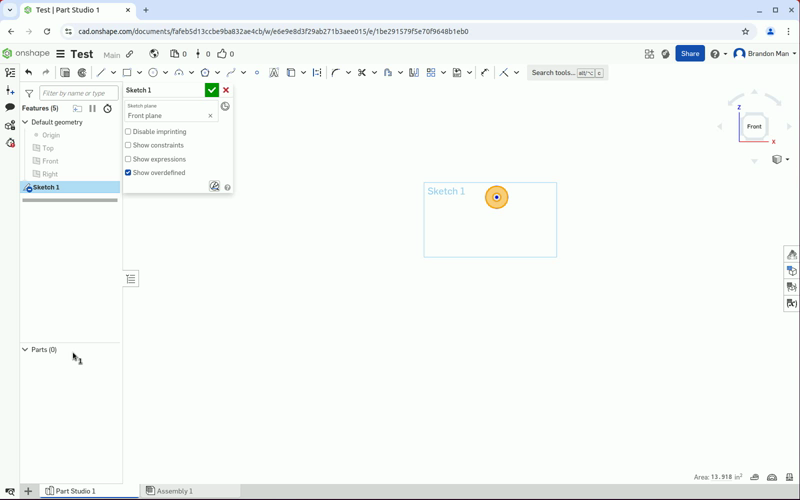
key(shift+y)
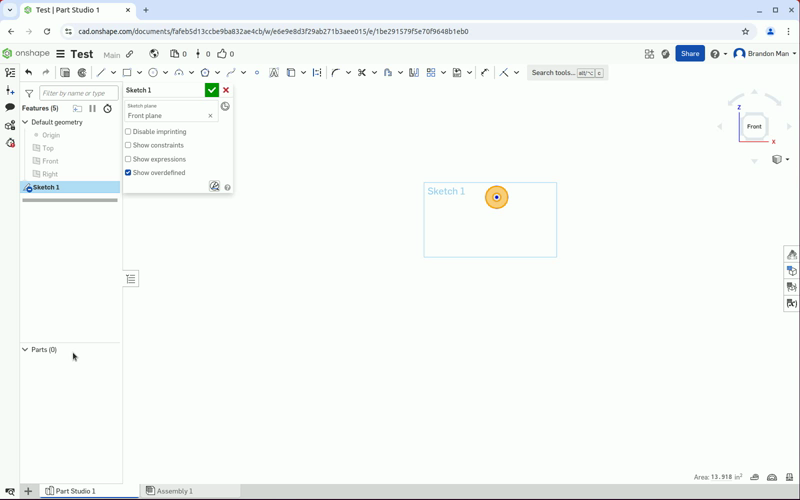
key(shift+e)
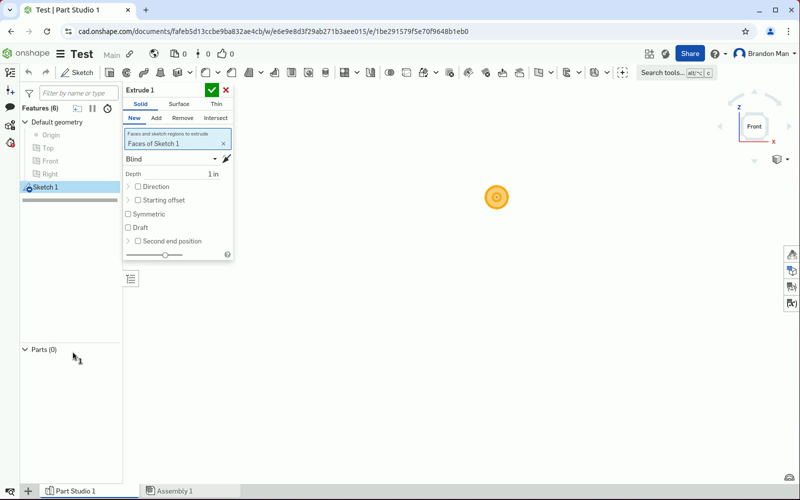
mouse_move(143, 106)
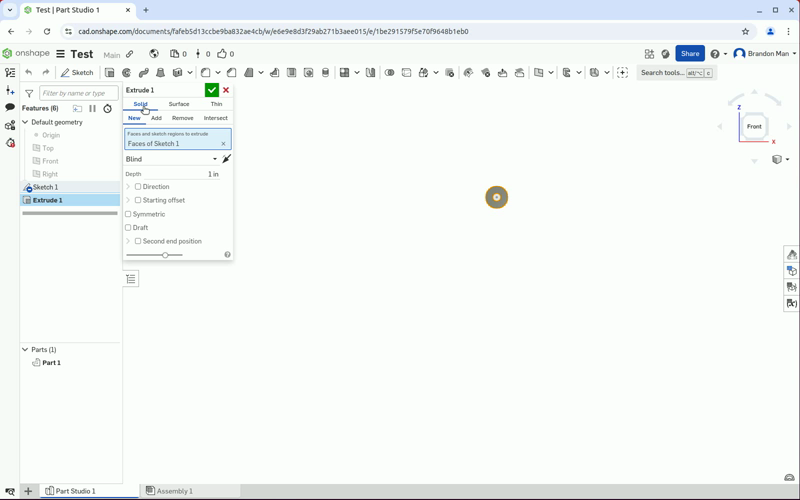
click(143, 106)
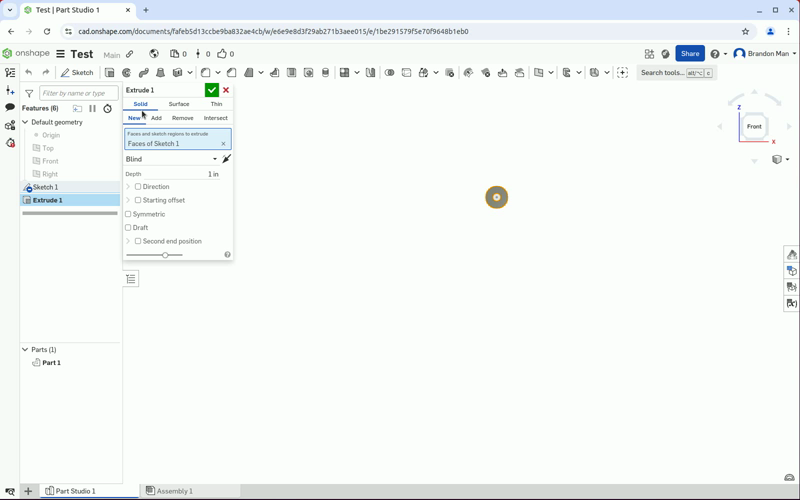
mouse_move(137, 120)
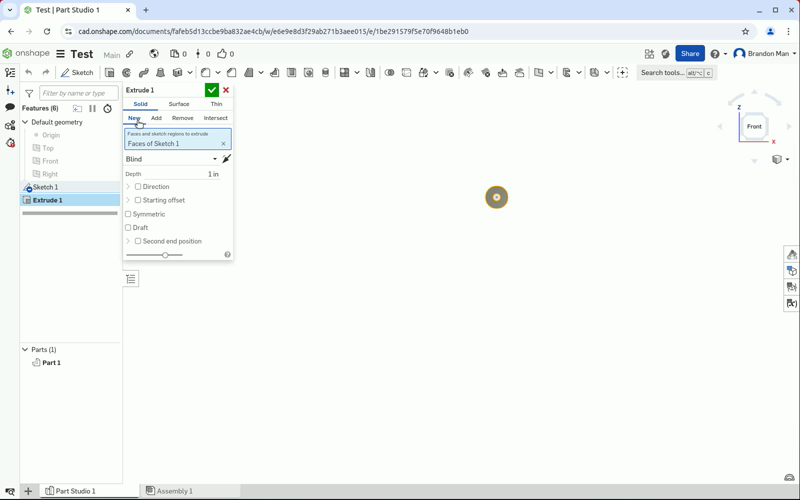
click(137, 120)
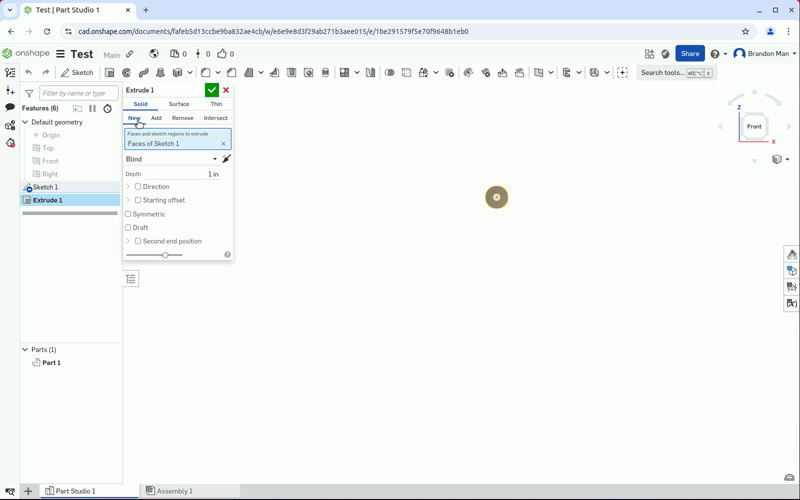
key(tab, 4)
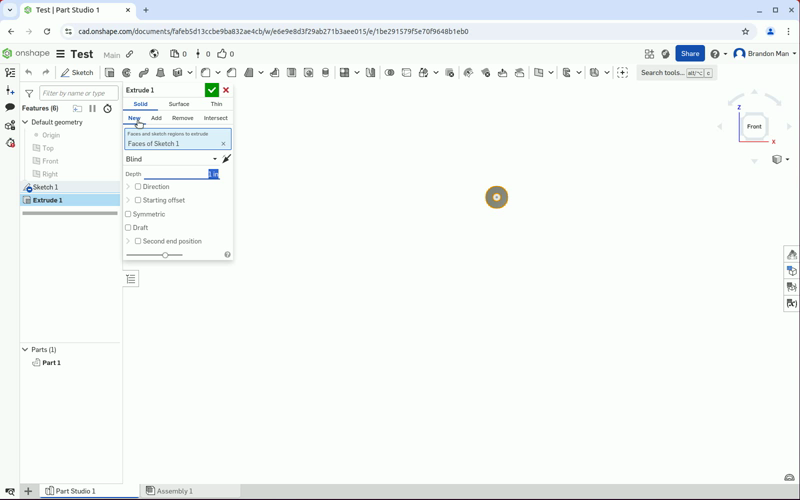
text(2.408)
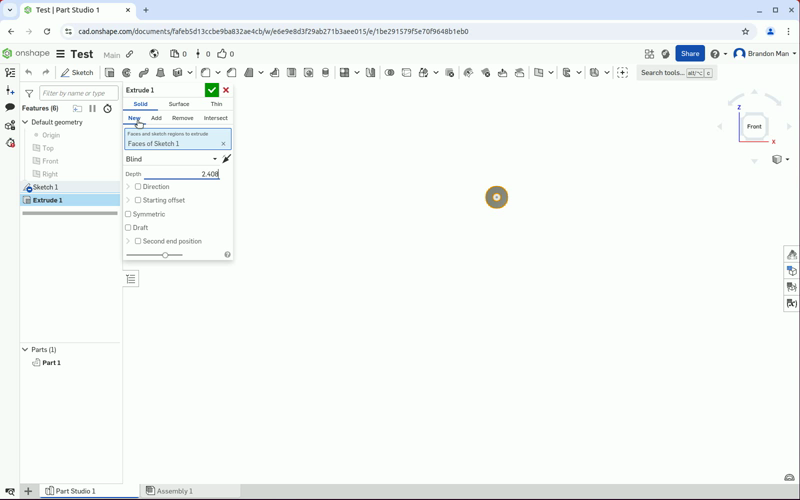
key(tab, 3)
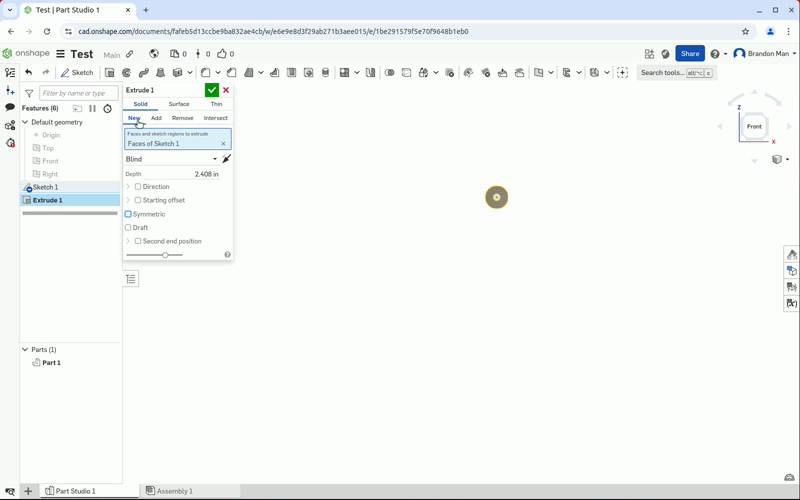
key(space)
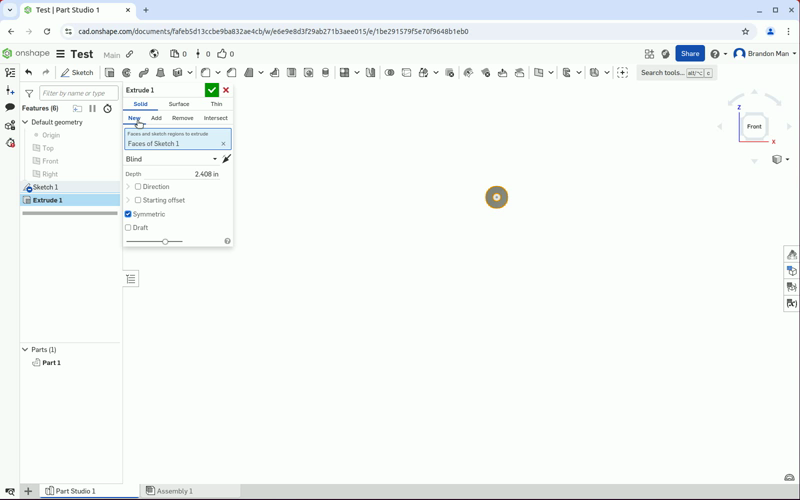
key(enter)
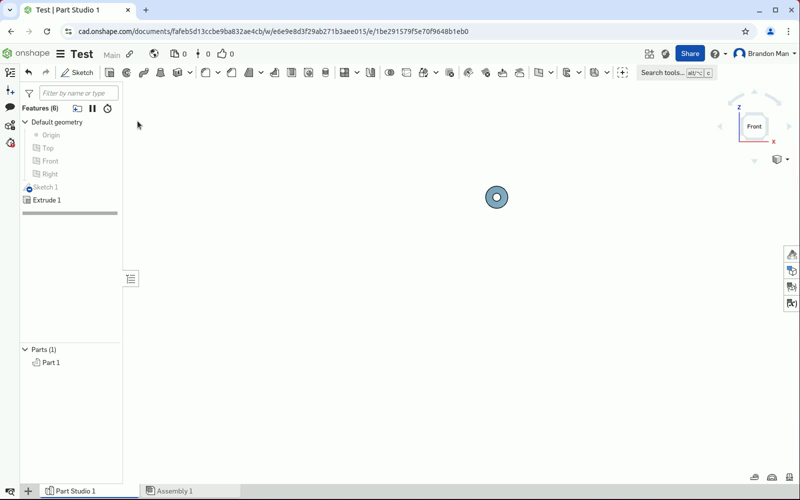
key(shift+h)
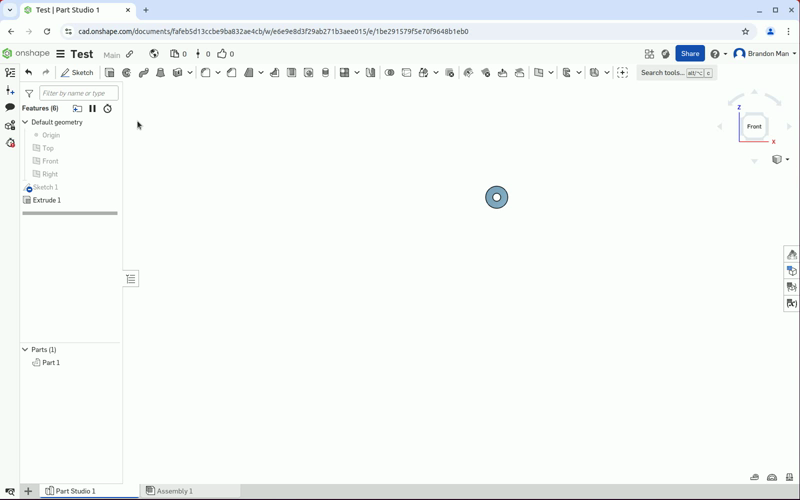
key(shift+h)
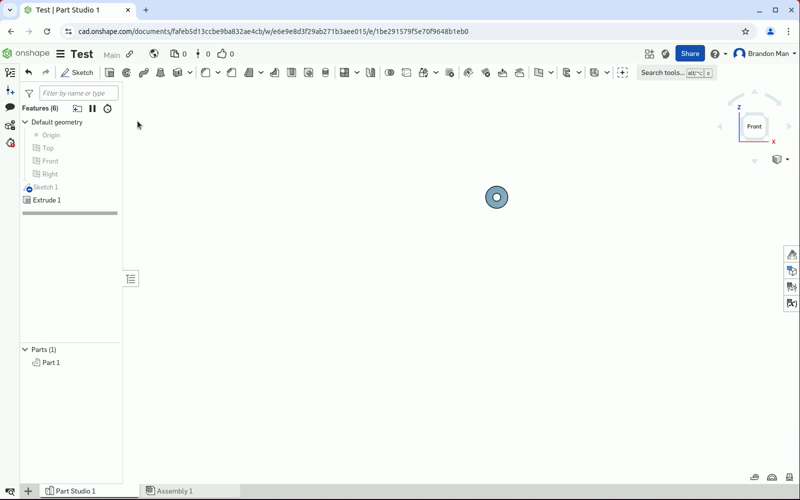
mouse_move(73, 189)
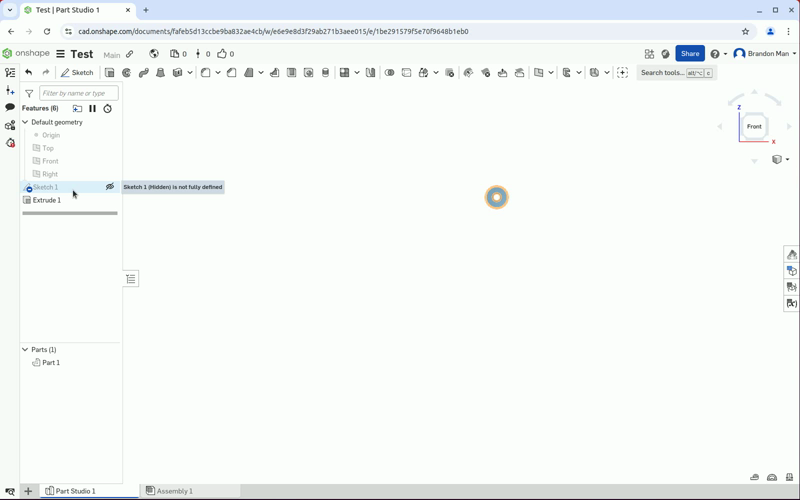
click(73, 189)
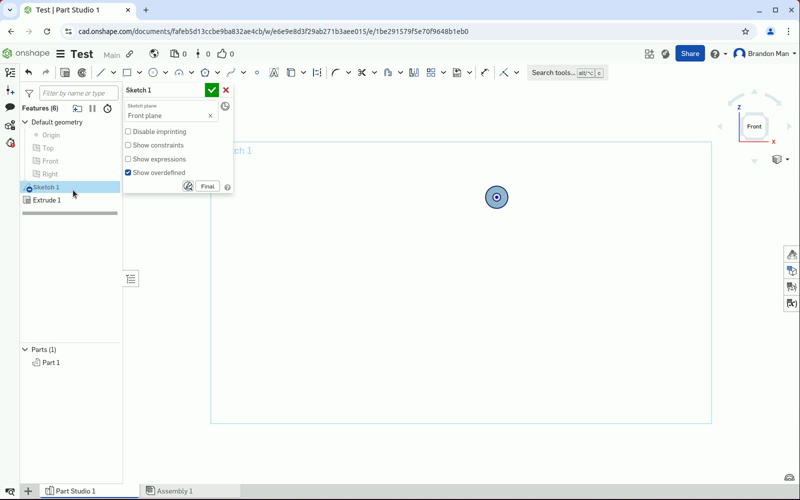
mouse_move(229, 92)
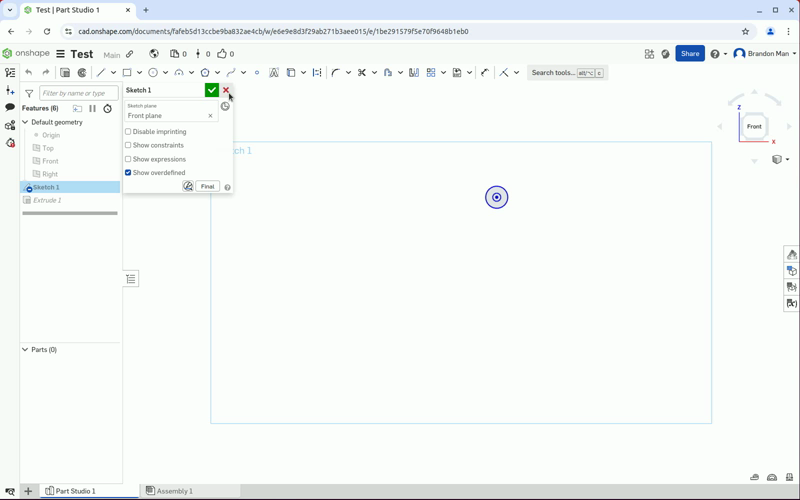
click(229, 92)
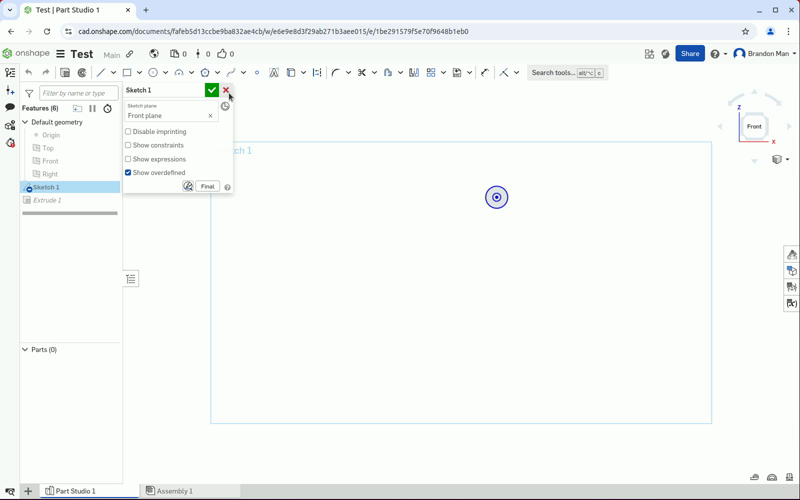
key(shift+s)
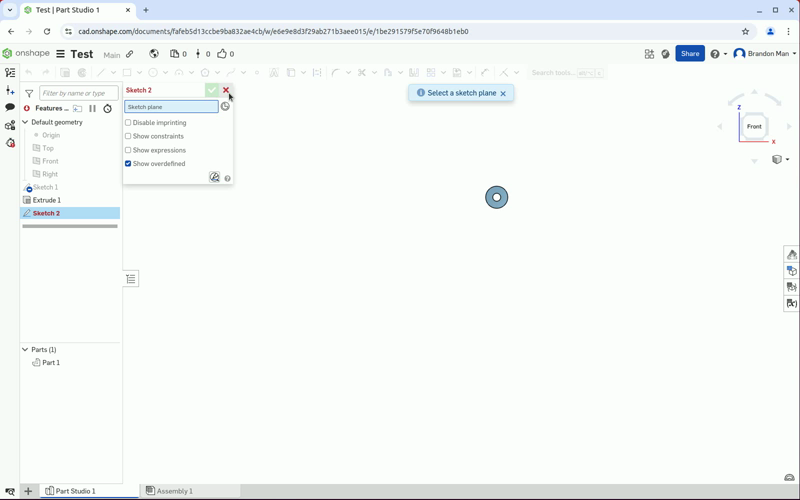
mouse_move(73, 163)
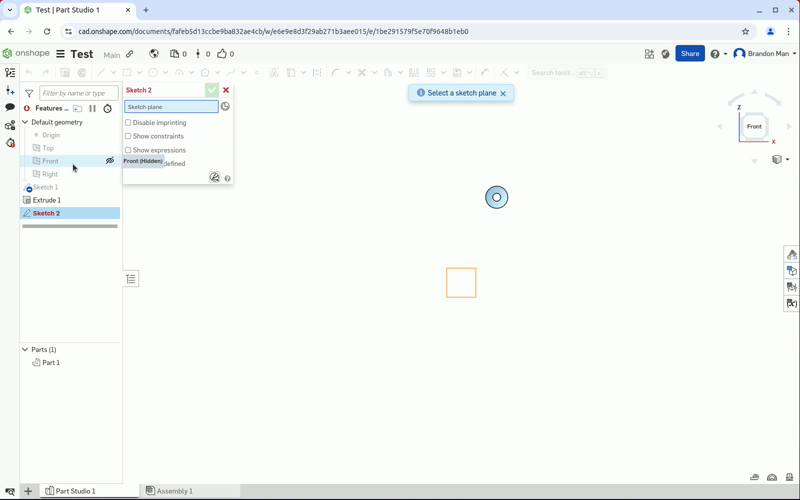
click(73, 163)
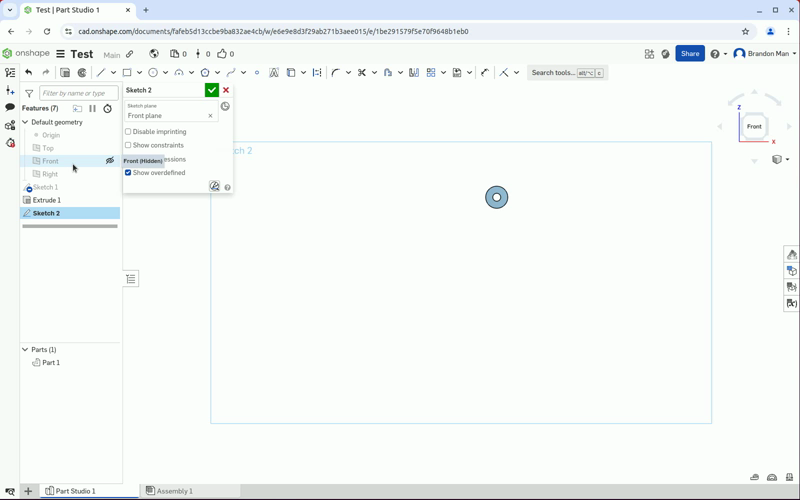
mouse_move(73, 352)
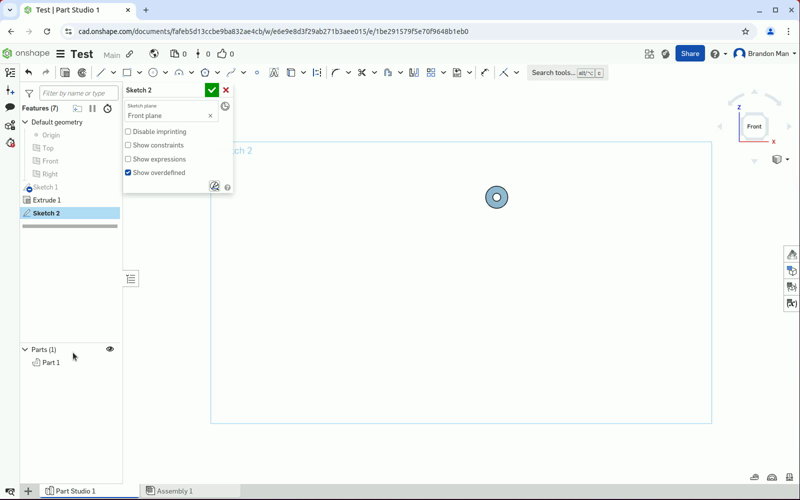
key(y)
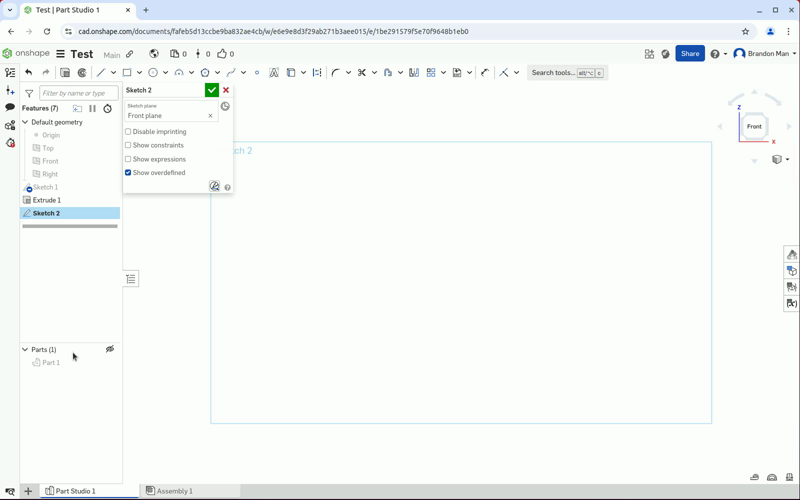
key(c)
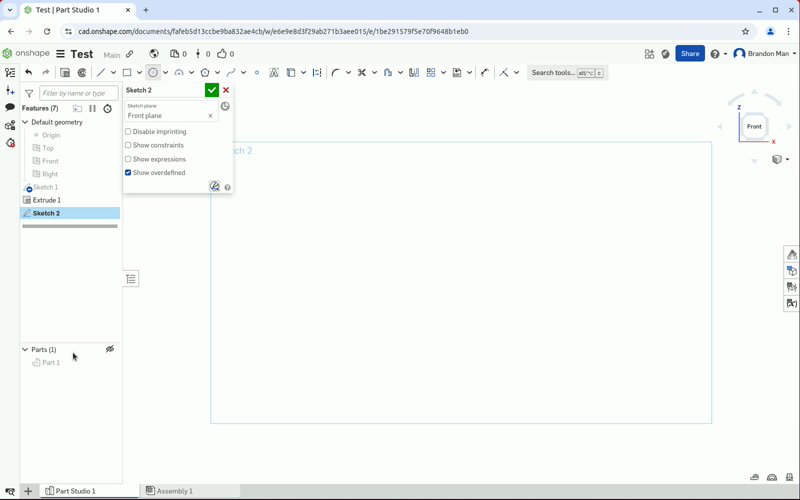
key_down(shift)
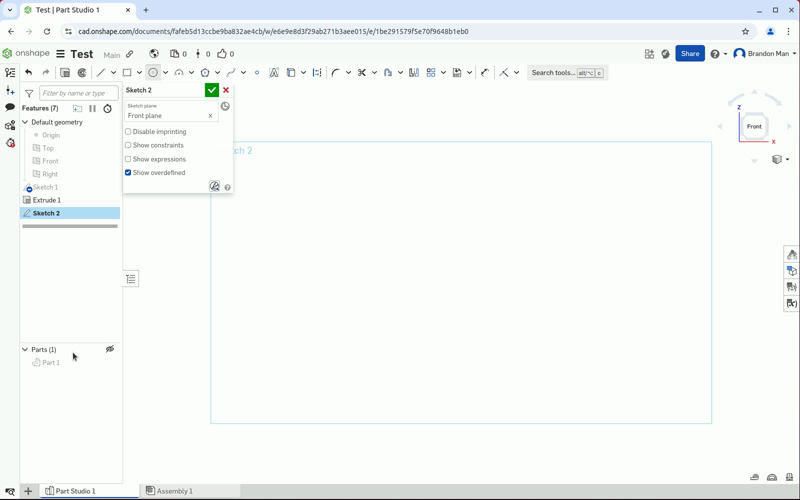
mouse_move(497, 197)
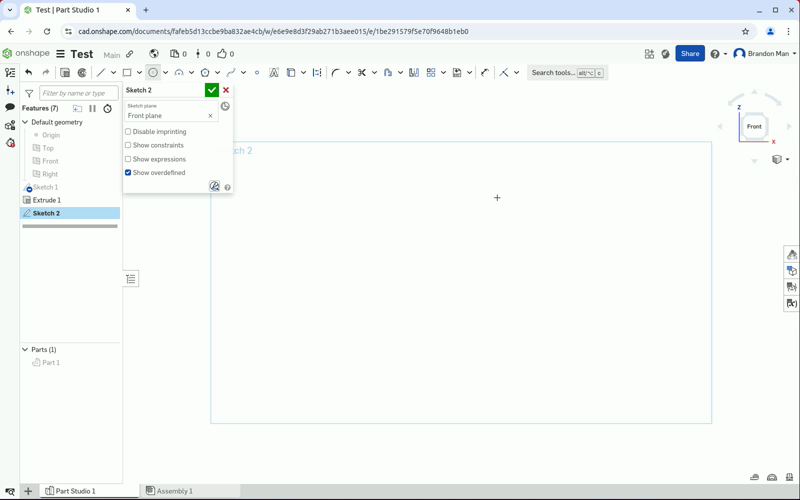
click(497, 197)
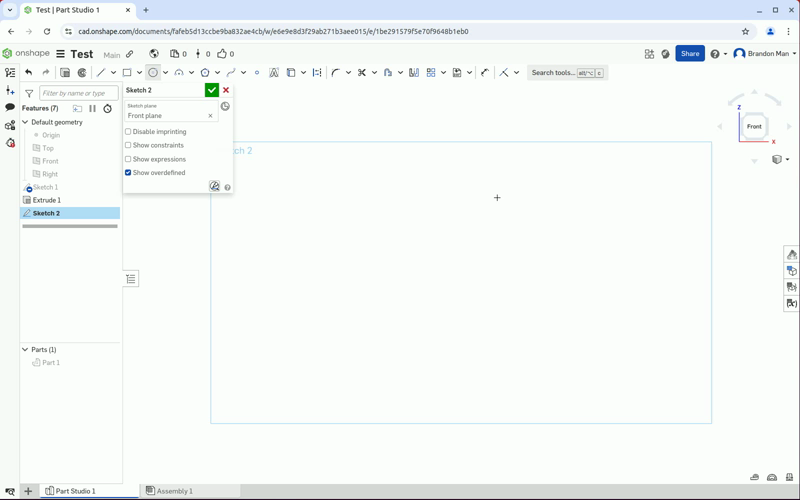
key_up(shift)
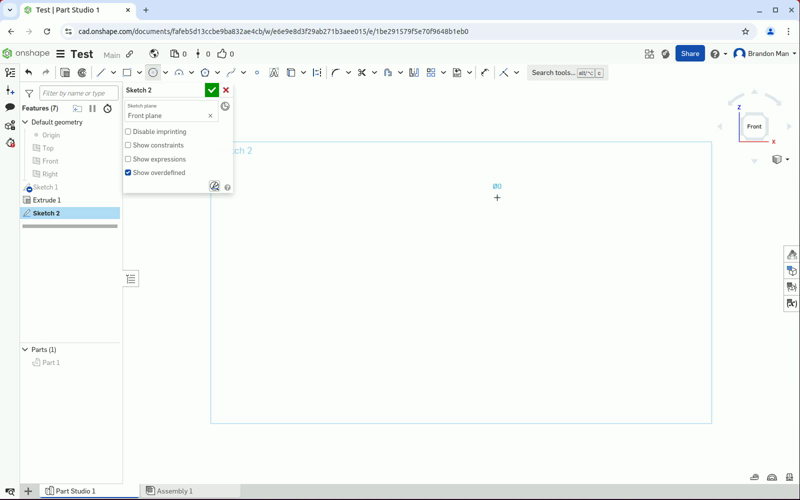
mouse_move(524, 197)
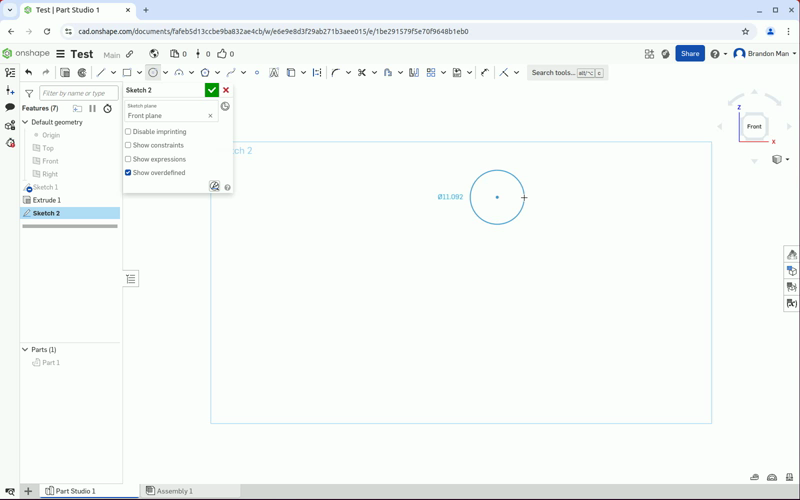
click(524, 197)
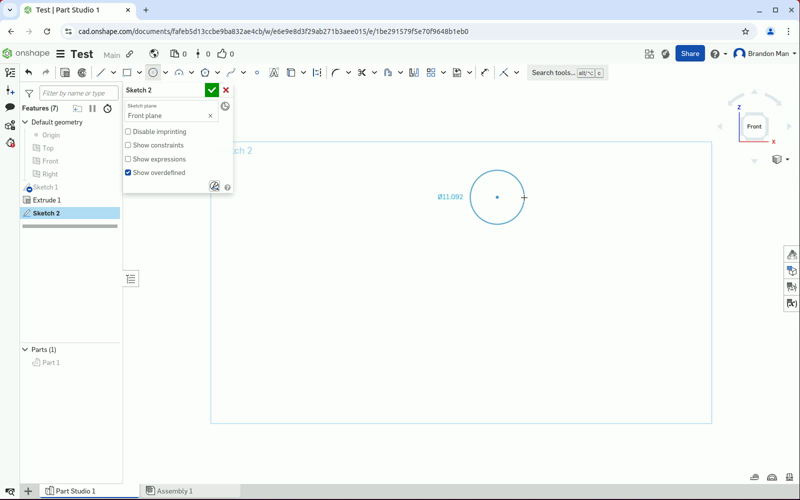
key(esc)
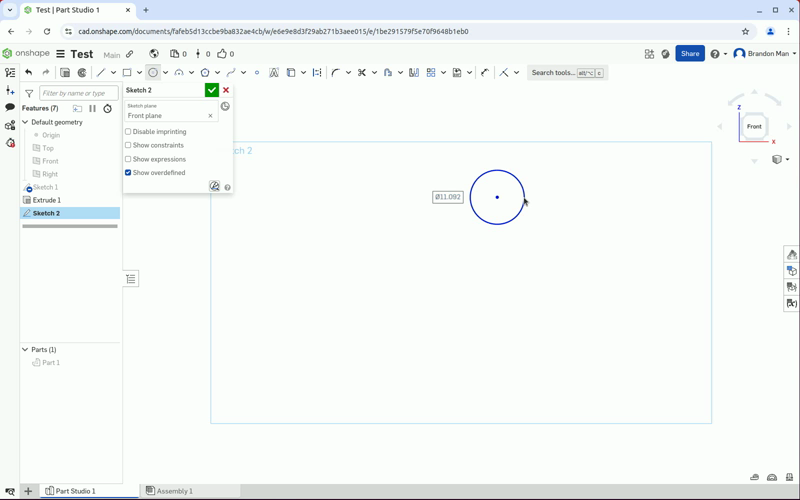
key(c)
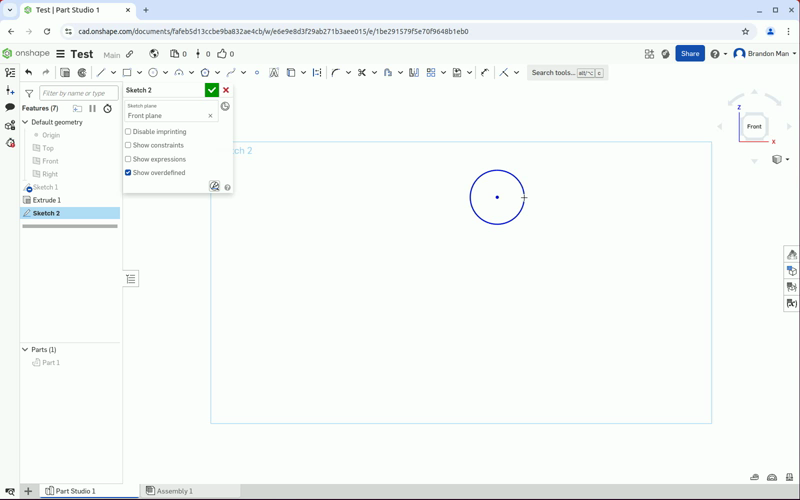
key_down(shift)
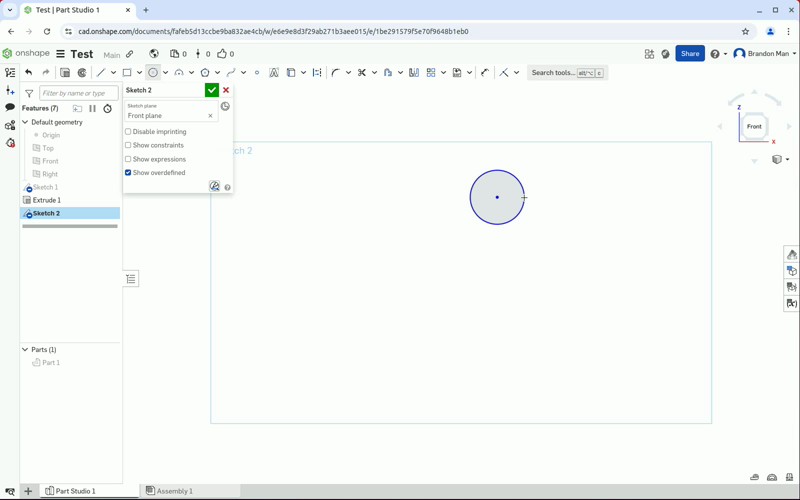
mouse_move(481, 190)
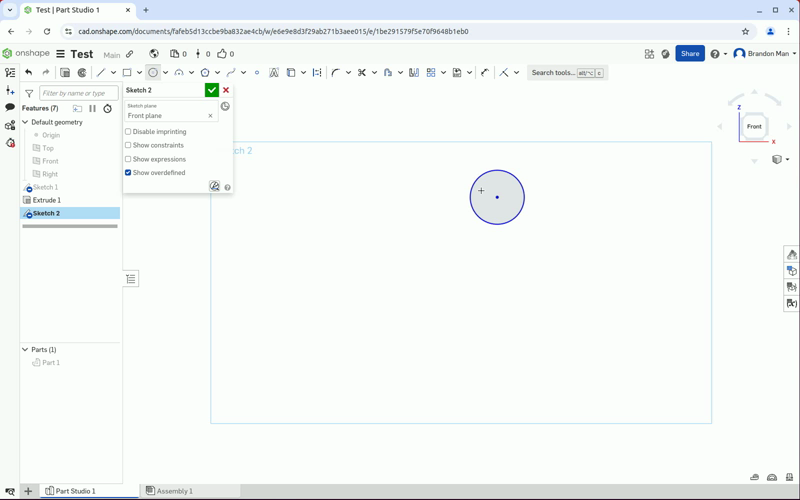
click(481, 190)
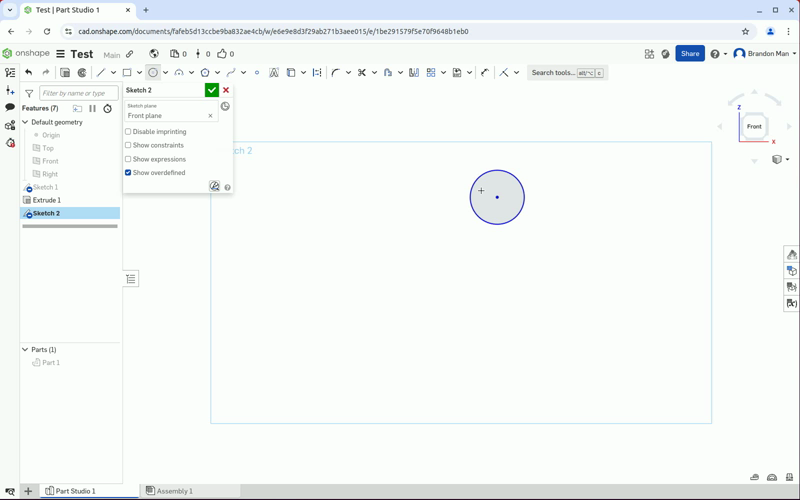
key_up(shift)
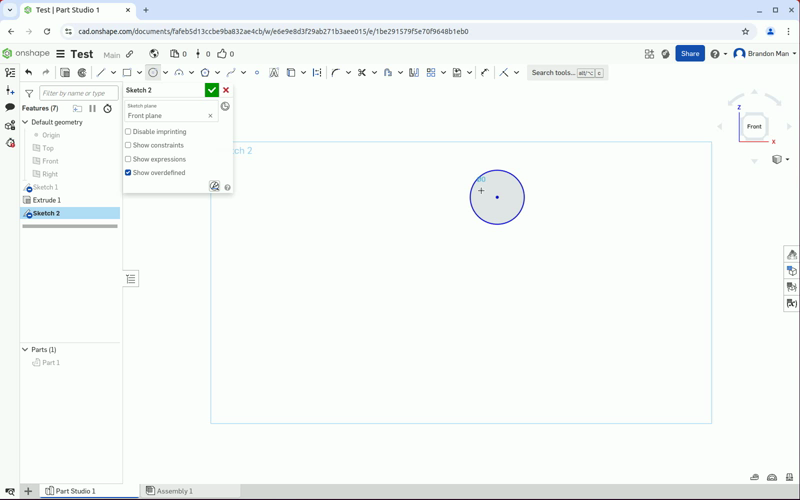
mouse_move(485, 190)
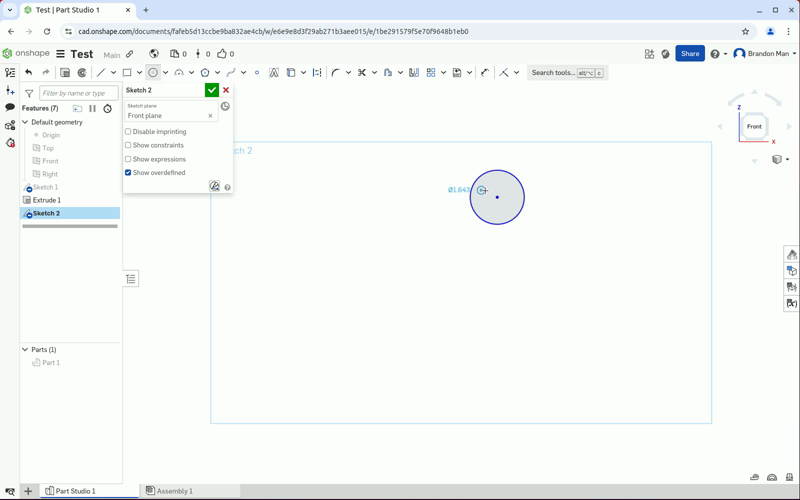
click(485, 190)
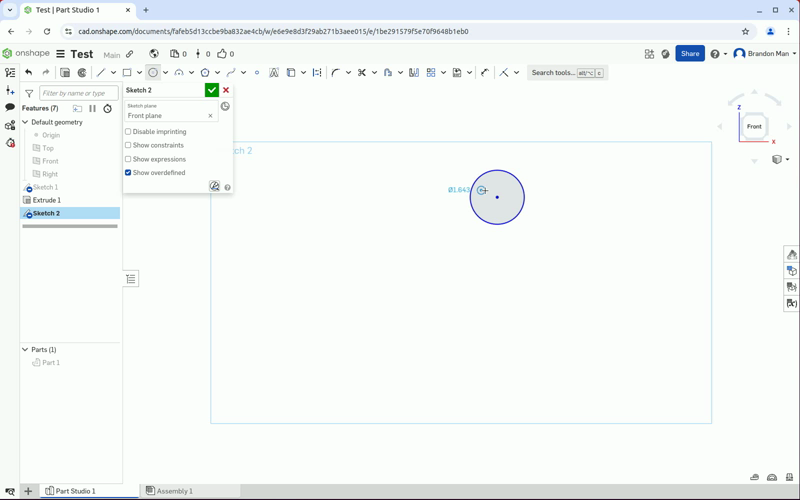
key(esc)
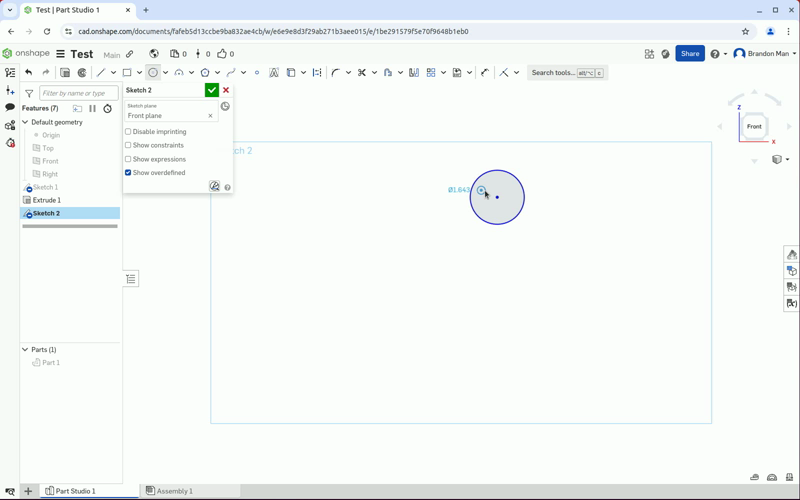
key(c)
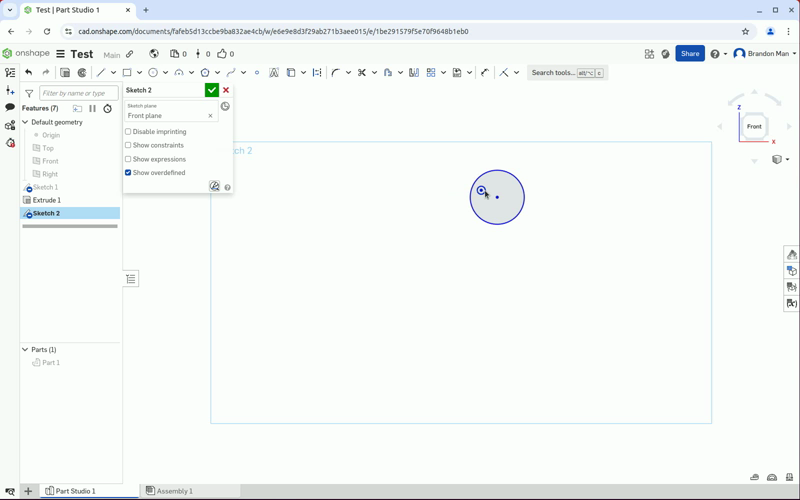
key_down(shift)
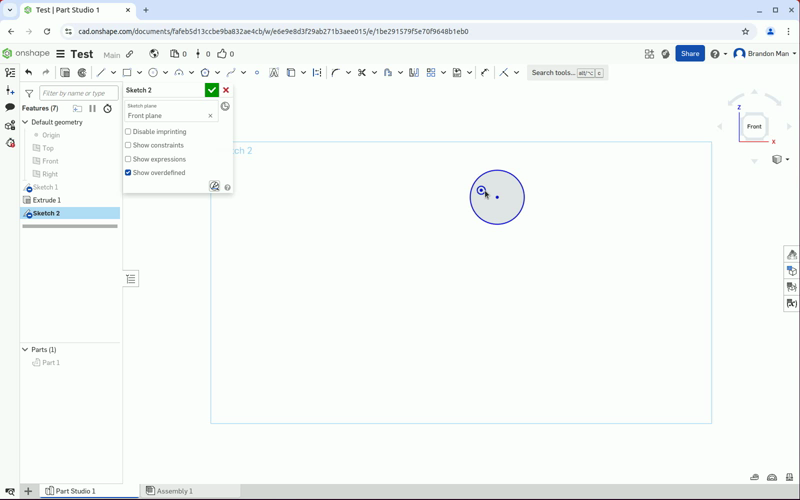
mouse_move(489, 213)
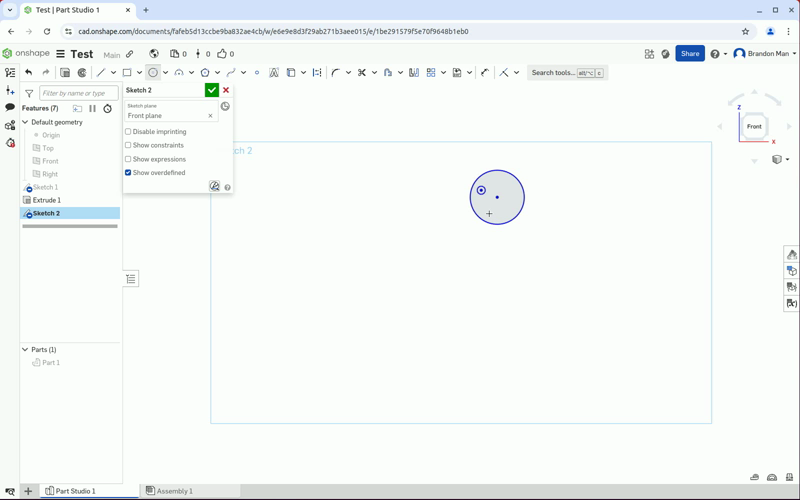
click(489, 213)
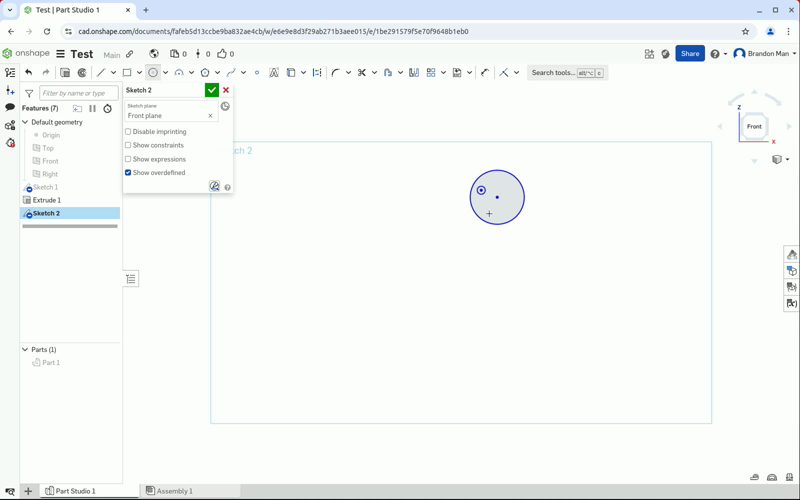
key_up(shift)
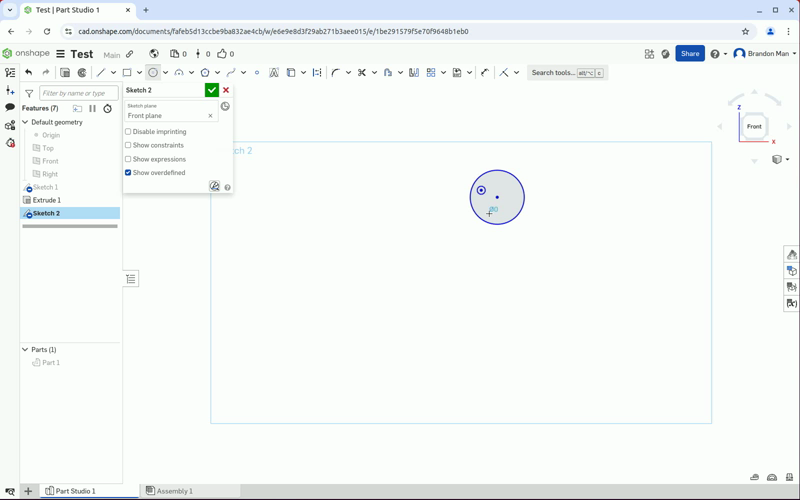
mouse_move(493, 213)
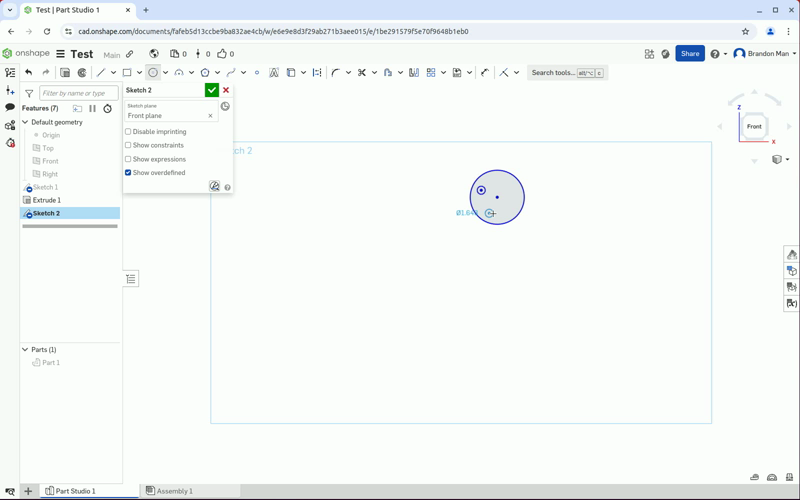
click(493, 213)
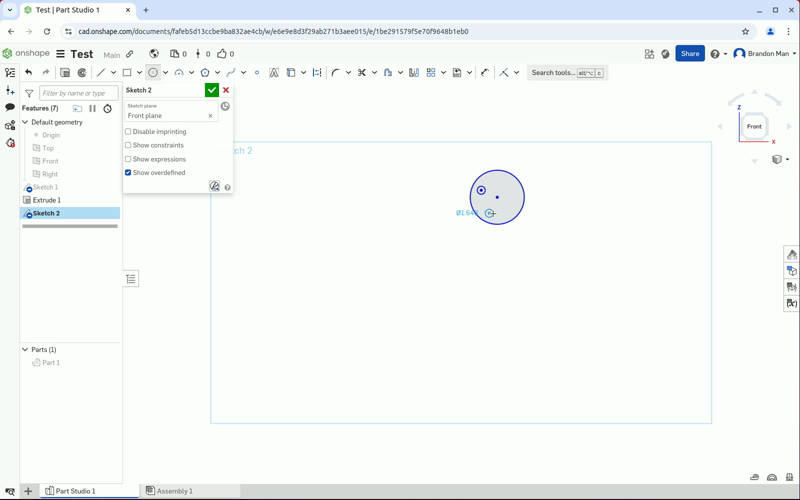
key(esc)
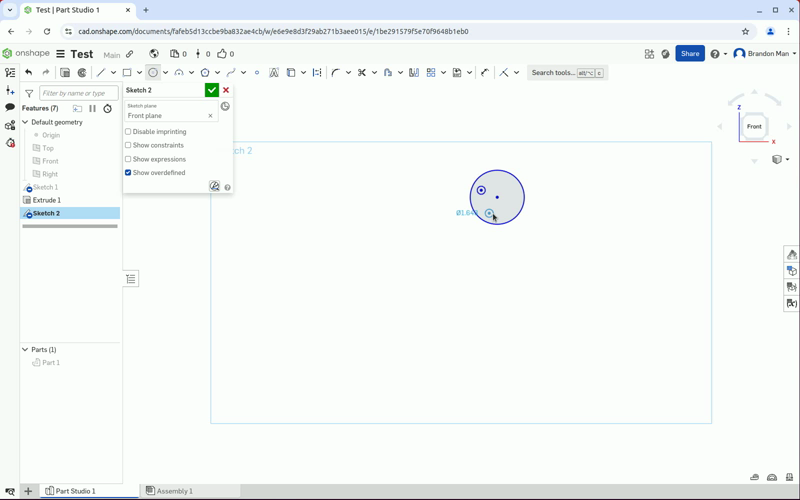
key(c)
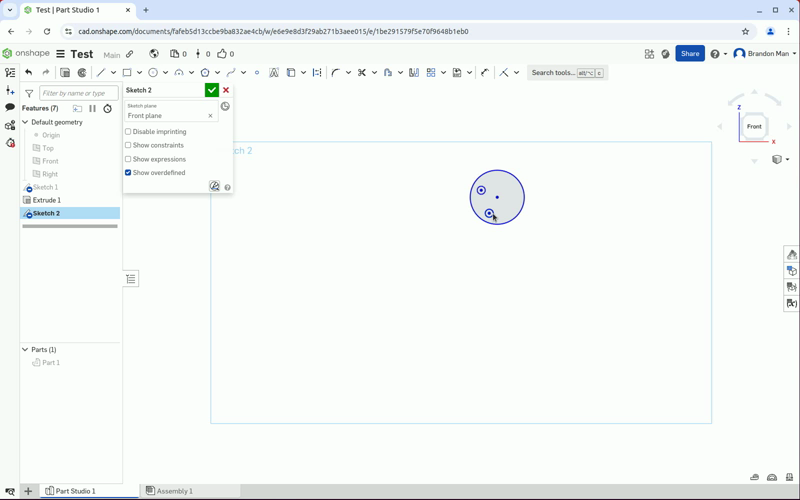
key_down(shift)
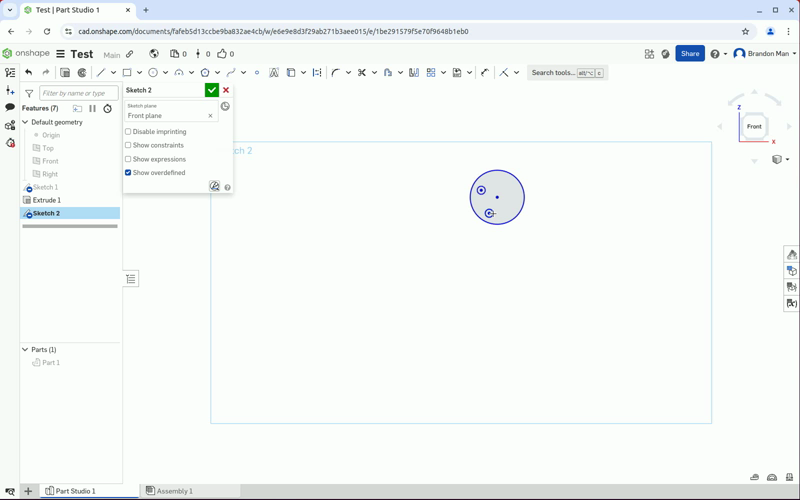
mouse_move(497, 197)
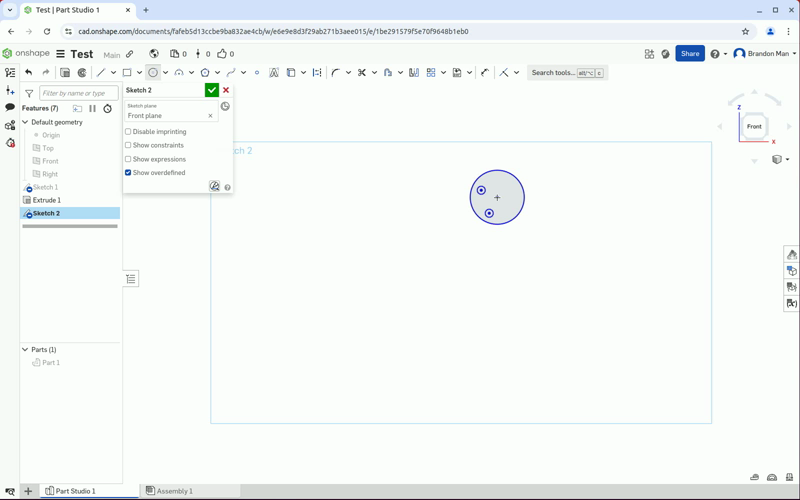
click(497, 197)
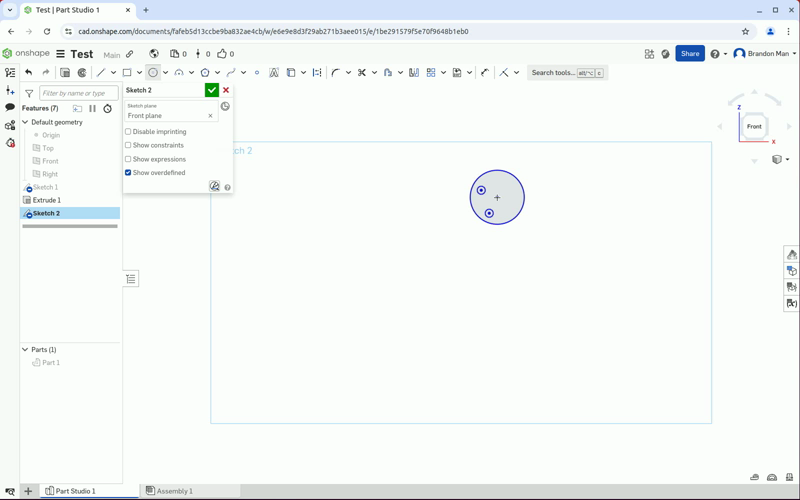
key_up(shift)
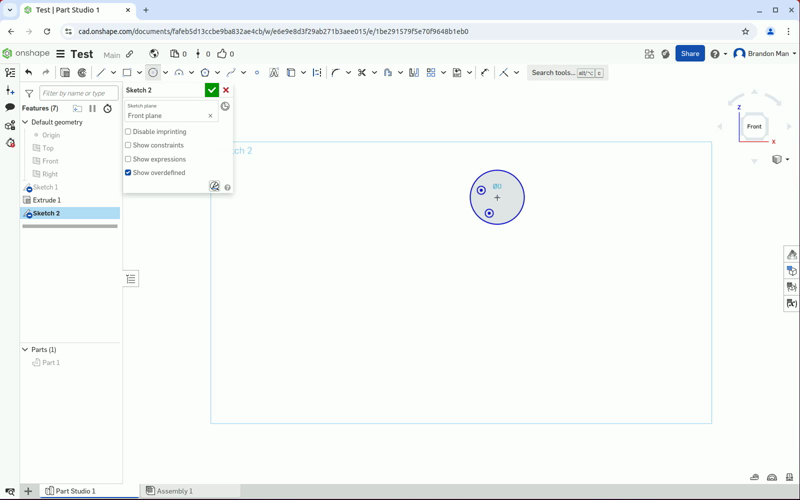
mouse_move(507, 197)
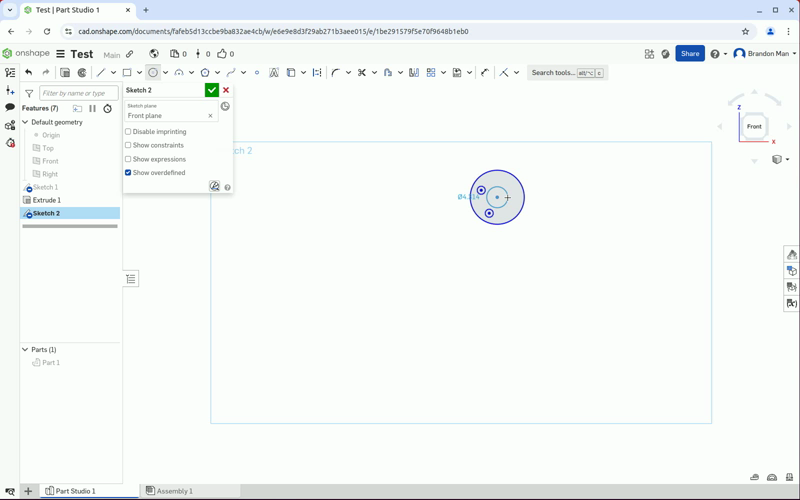
click(507, 197)
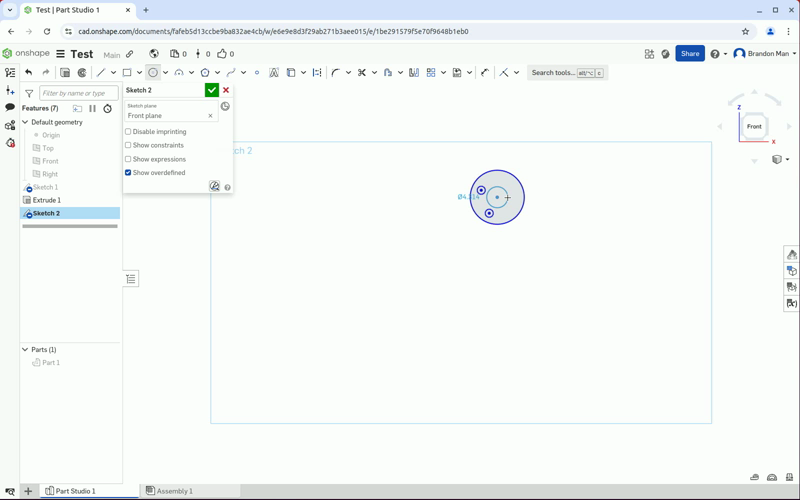
key(esc)
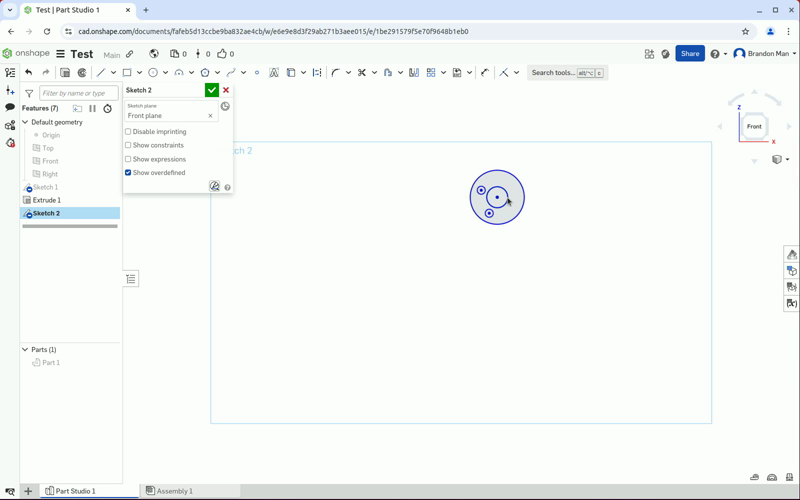
key(c)
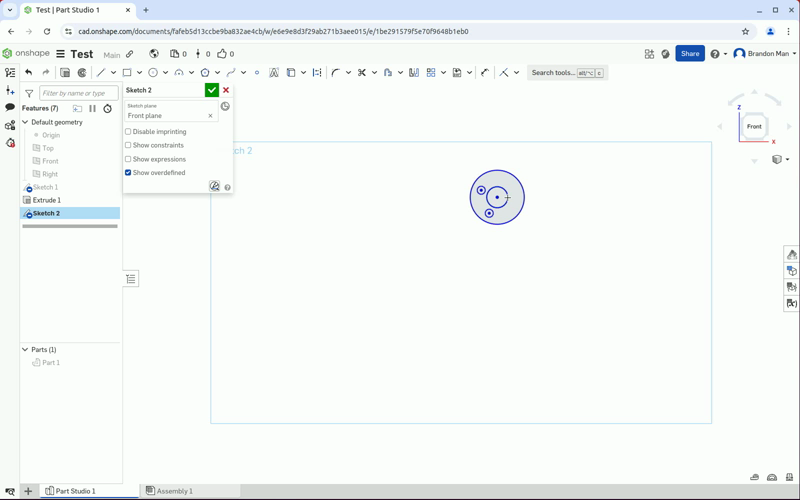
key_down(shift)
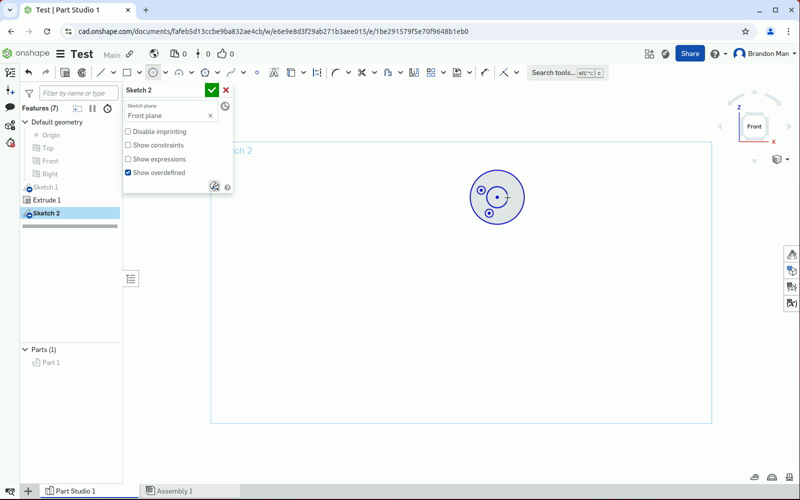
mouse_move(504, 181)
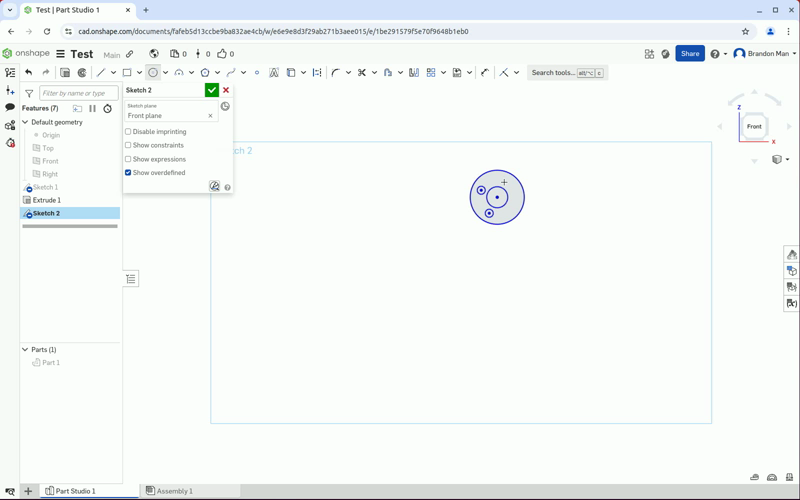
click(504, 181)
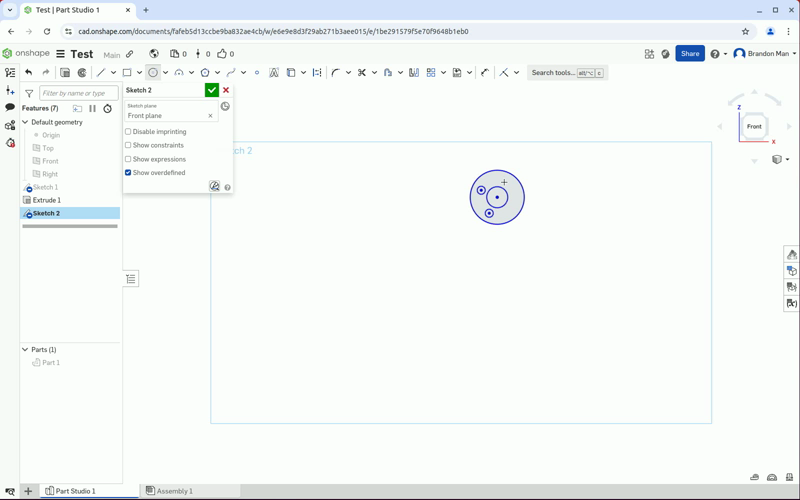
key_up(shift)
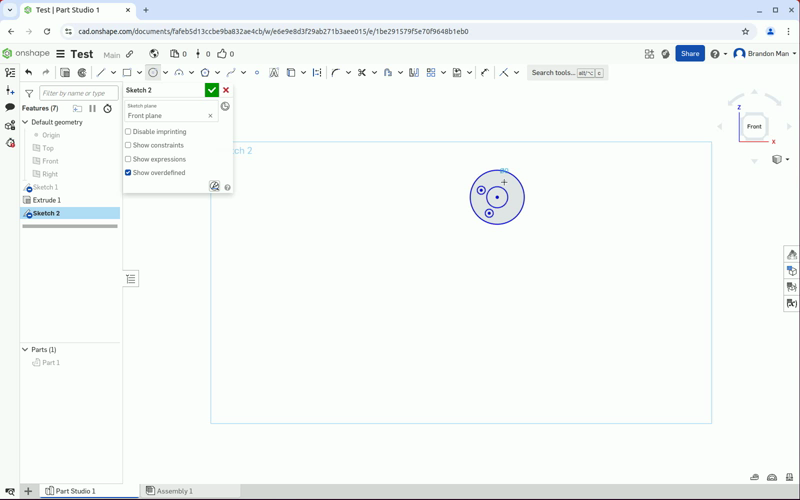
mouse_move(508, 181)
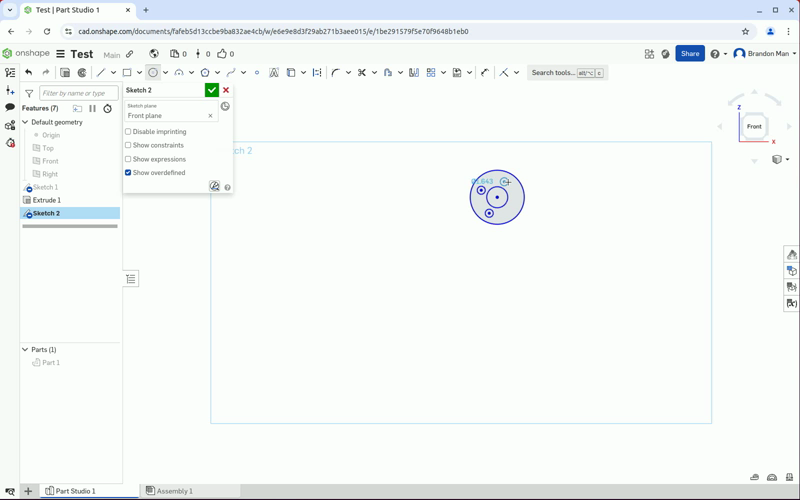
click(508, 181)
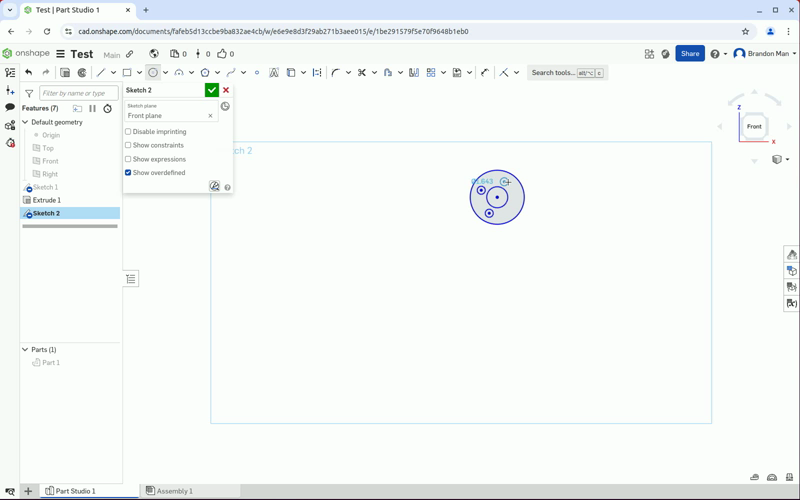
key(esc)
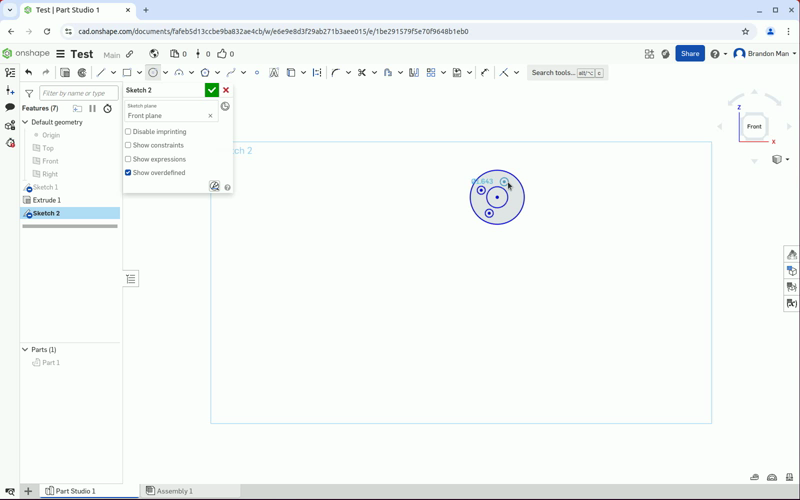
key(c)
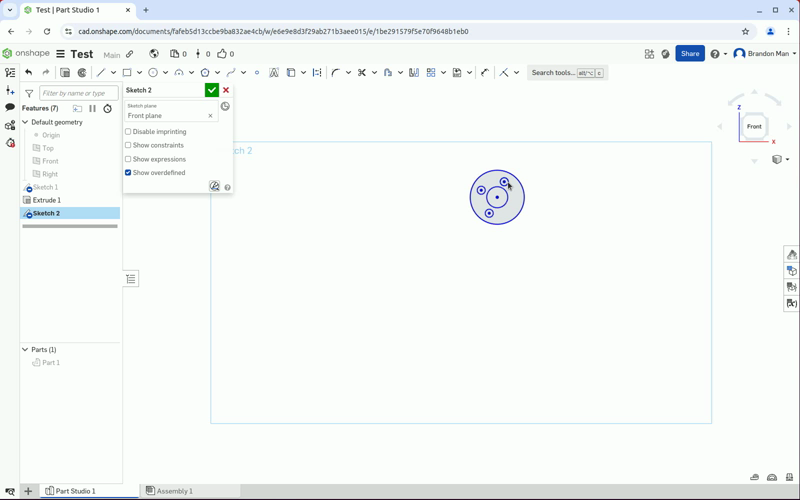
key_down(shift)
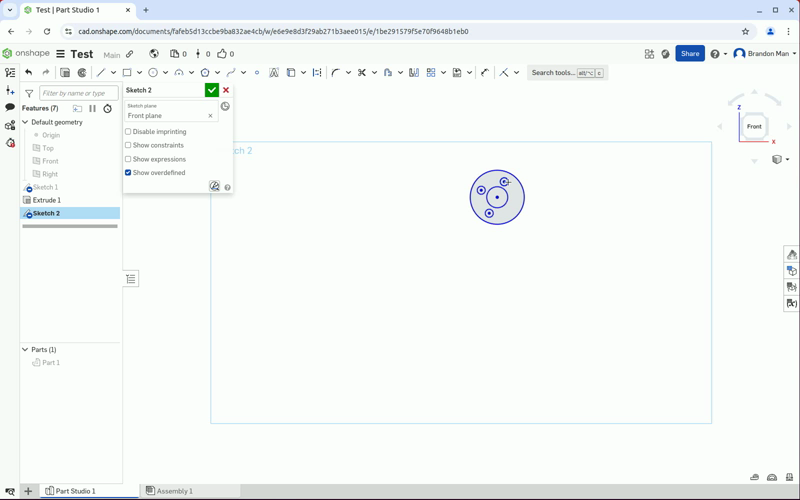
mouse_move(512, 204)
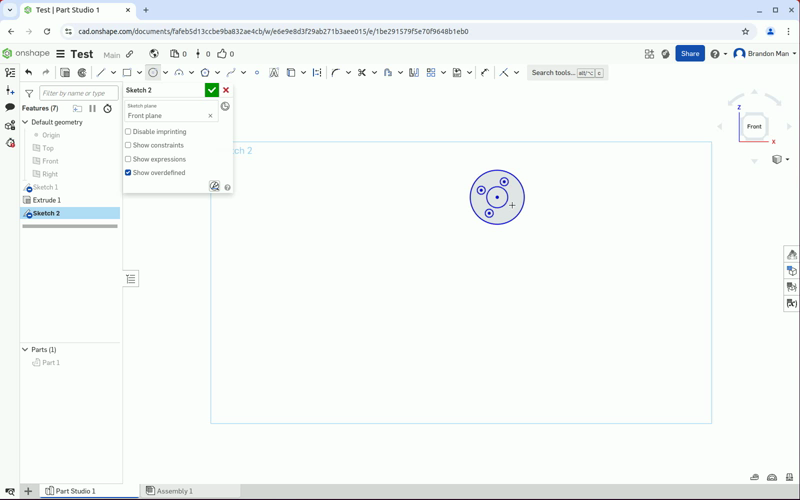
click(512, 204)
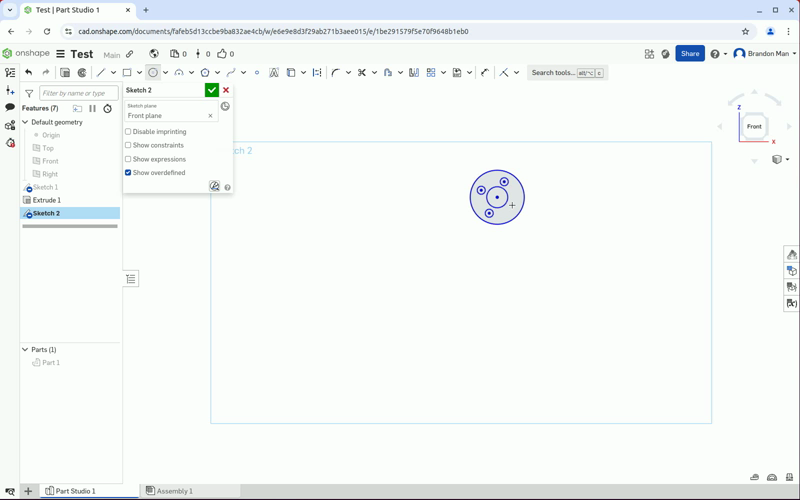
key_up(shift)
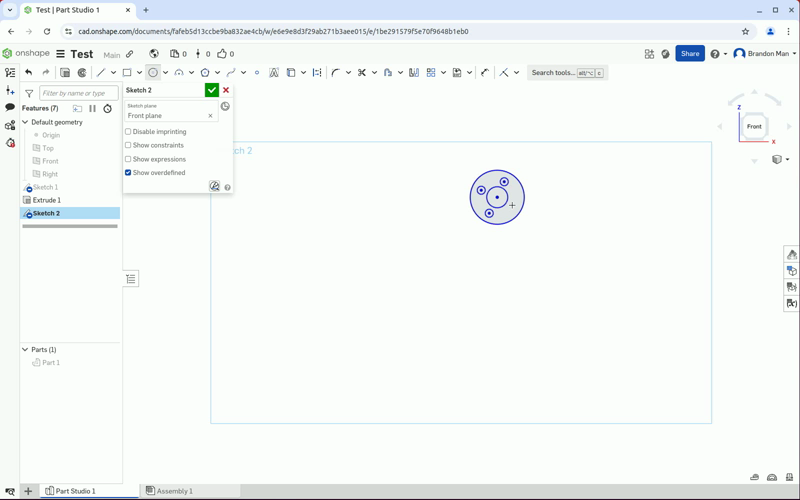
mouse_move(516, 204)
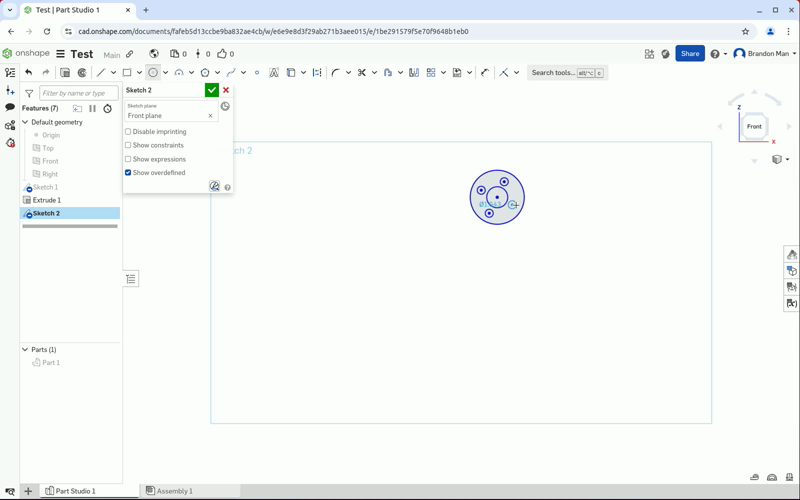
click(516, 204)
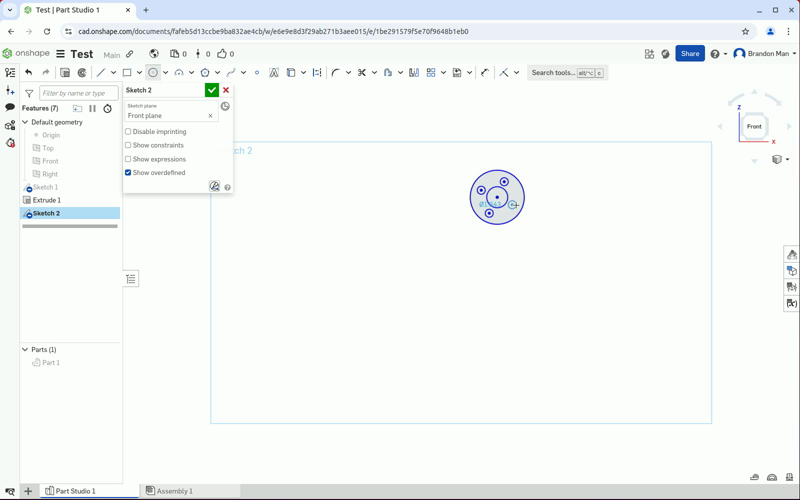
key(esc)
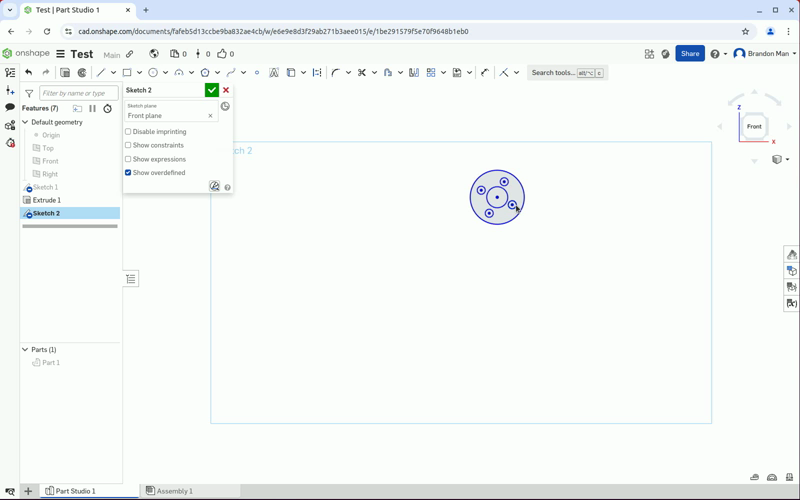
mouse_move(512, 192)
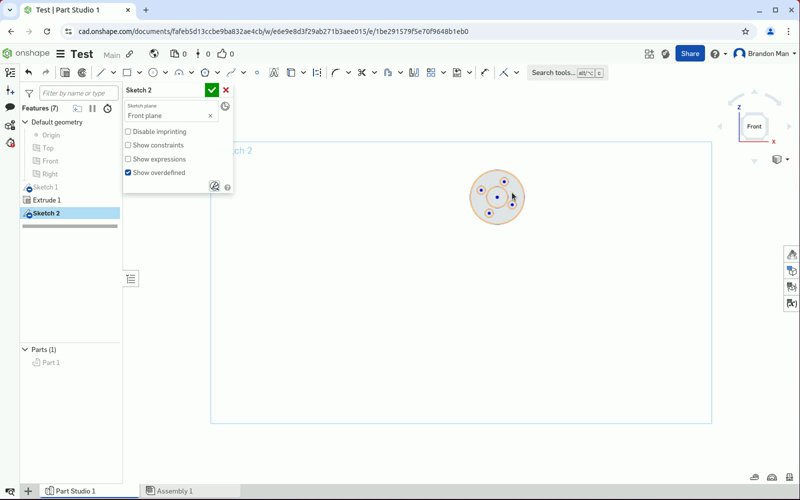
scroll(6)
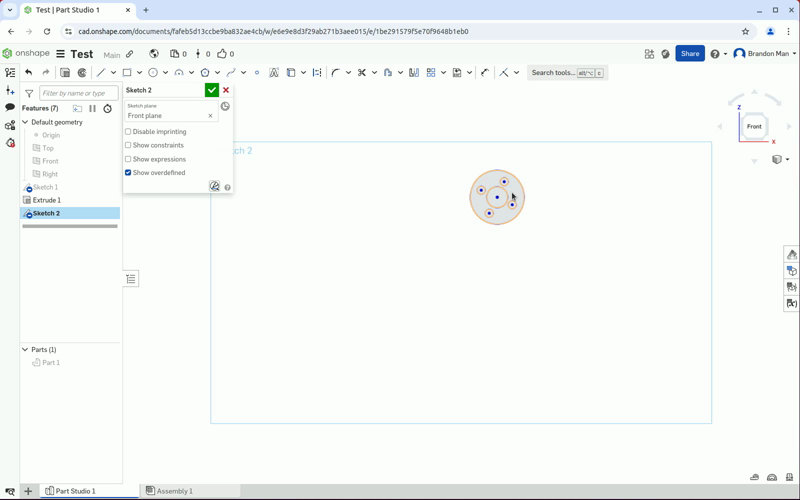
scroll(6)
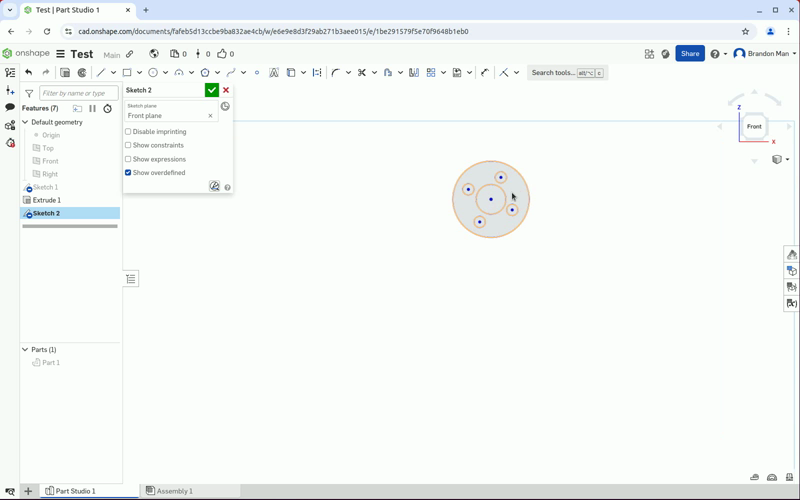
scroll(6)
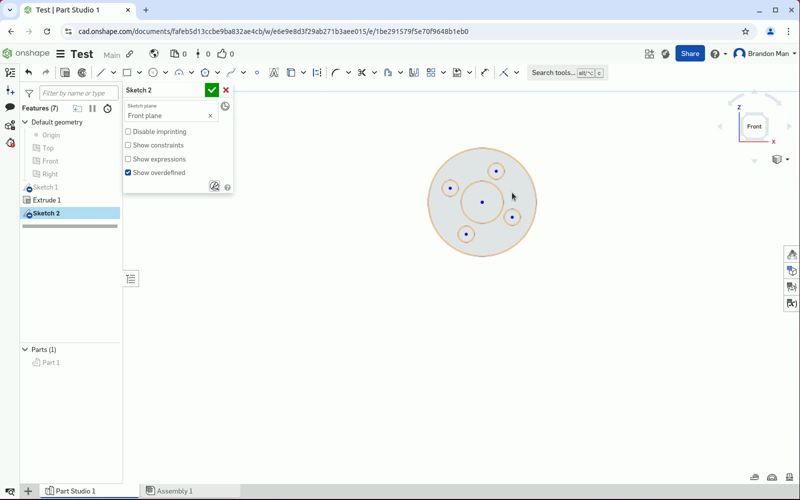
scroll(6)
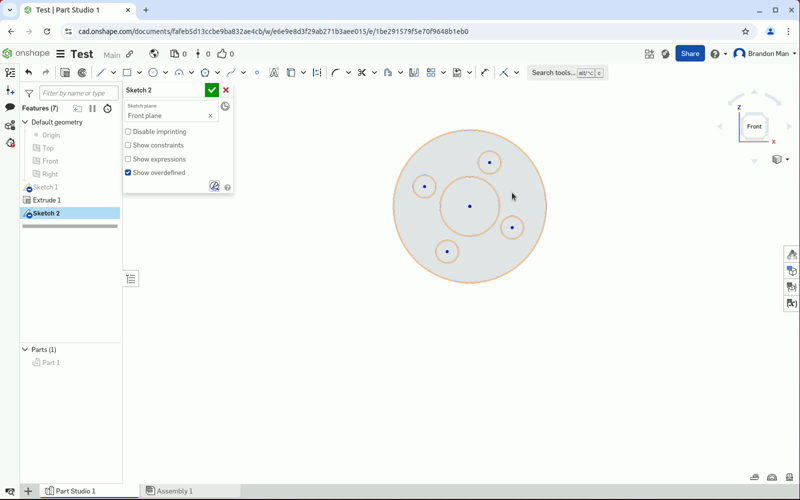
scroll(6)
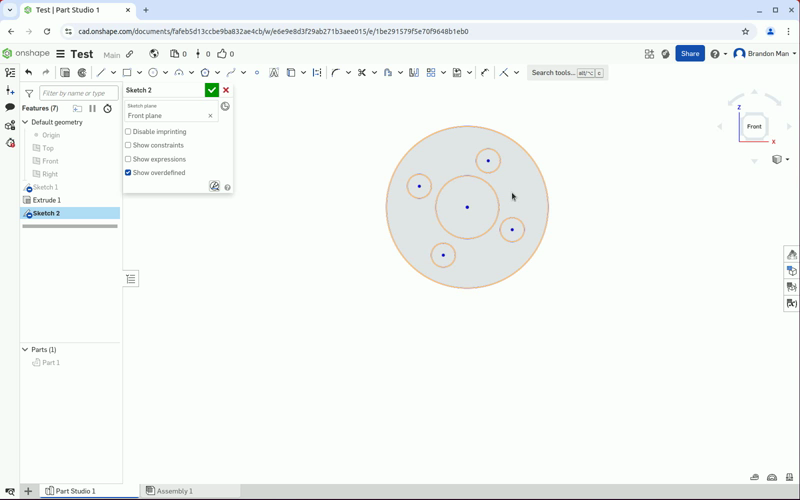
scroll(6)
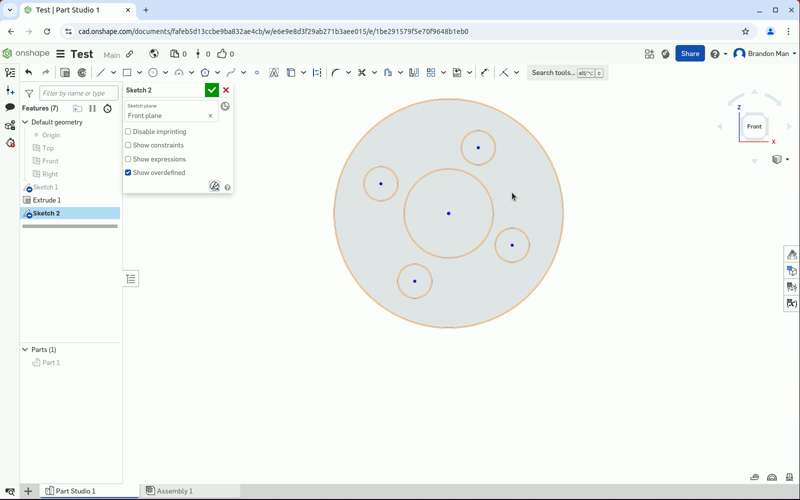
scroll(6)
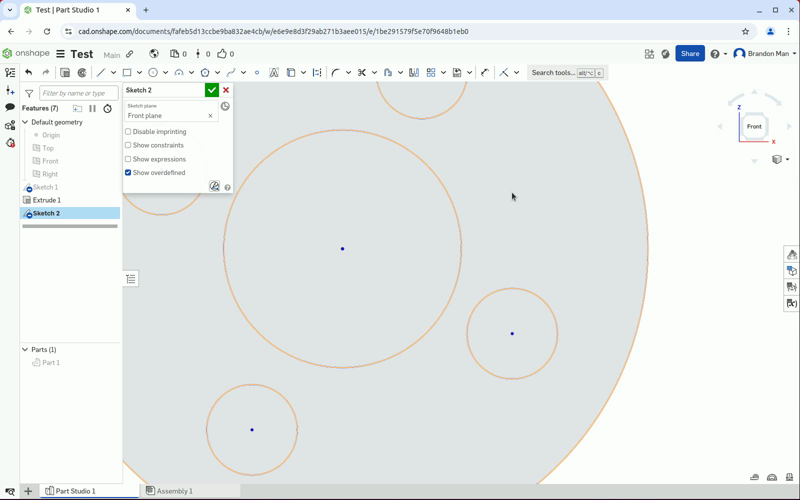
click(512, 192)
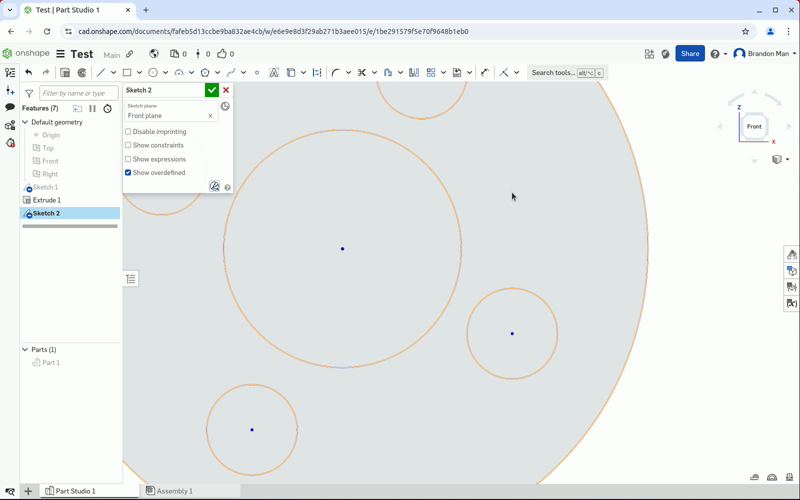
scroll(-6)
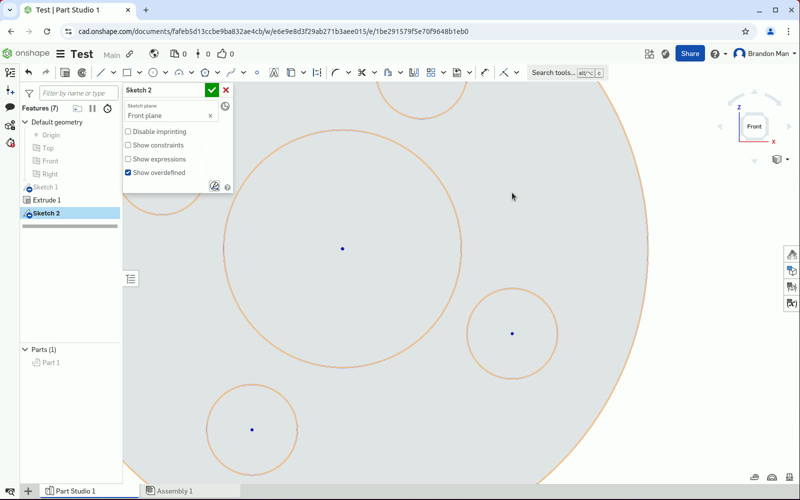
scroll(-6)
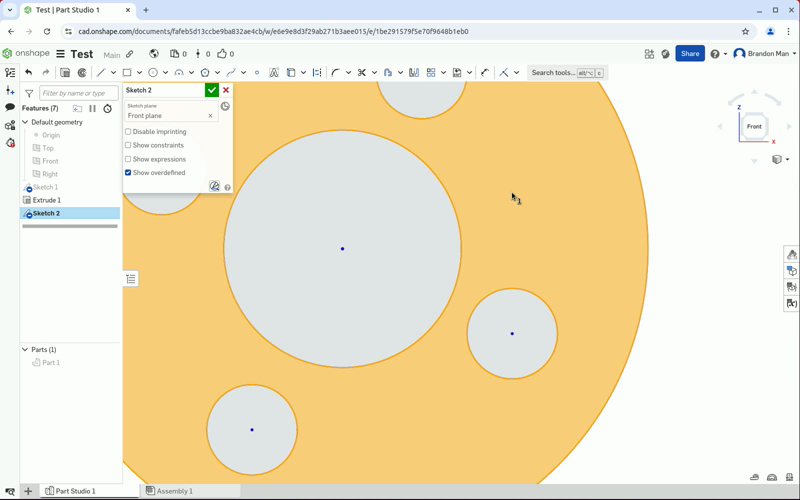
scroll(-6)
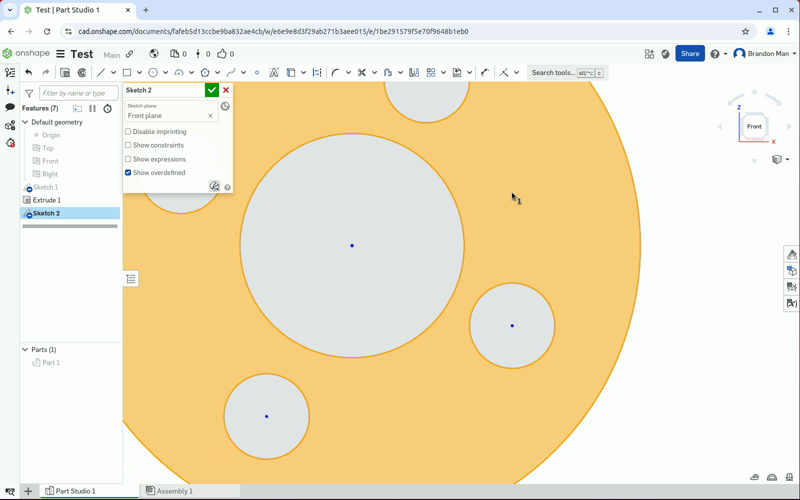
scroll(-6)
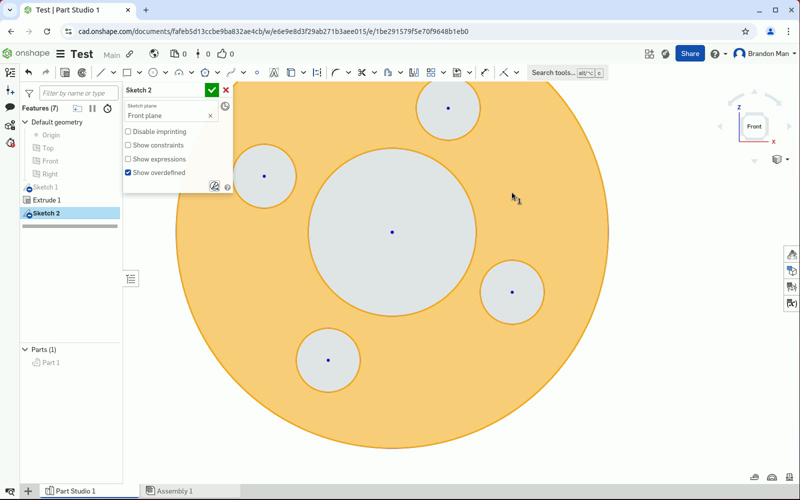
scroll(-6)
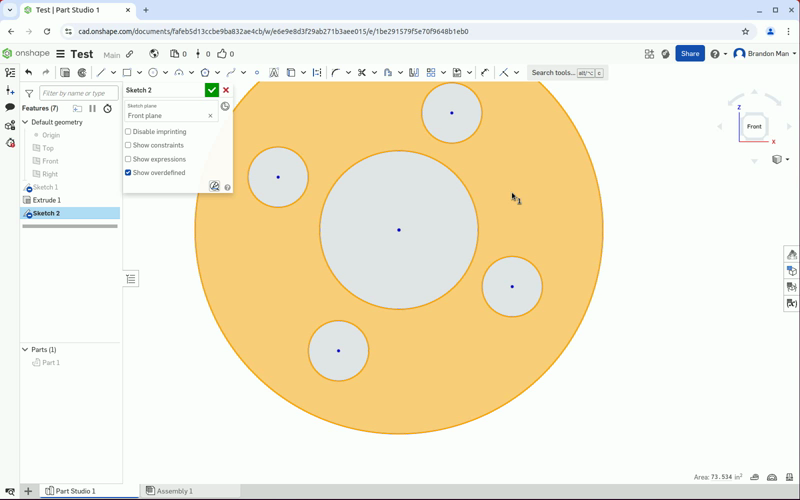
scroll(-6)
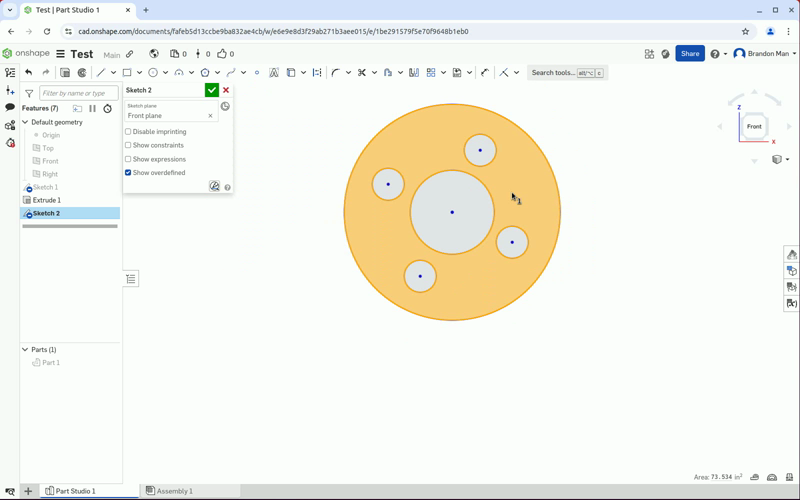
scroll(-6)
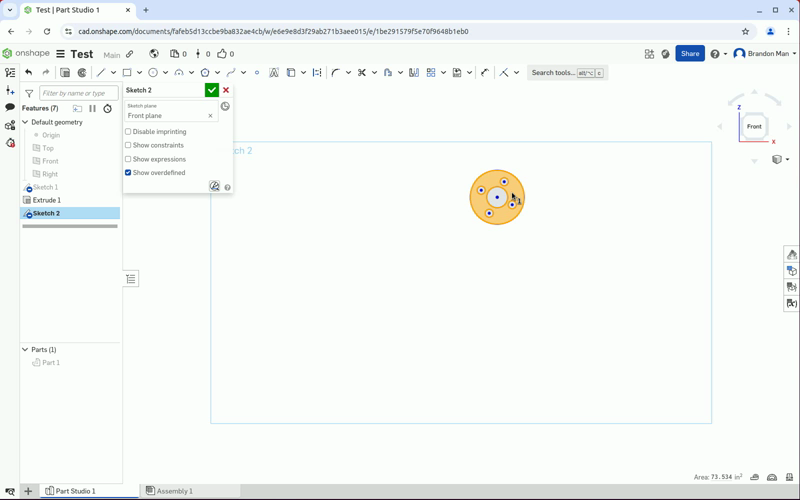
mouse_move(73, 352)
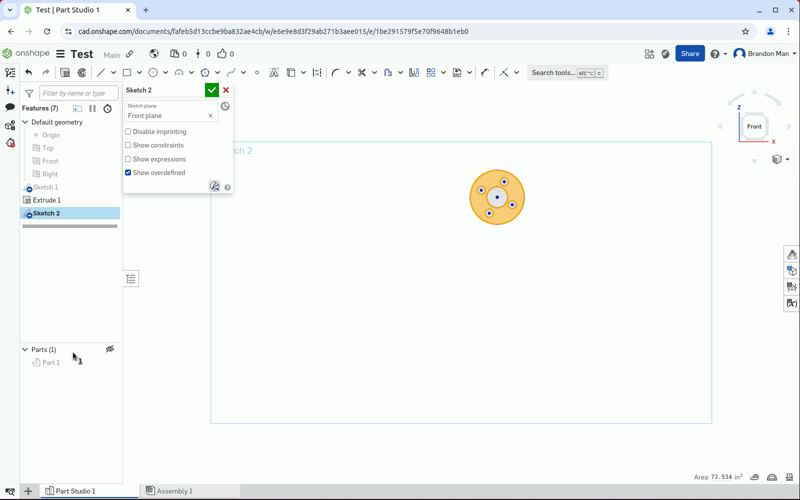
key(shift+y)
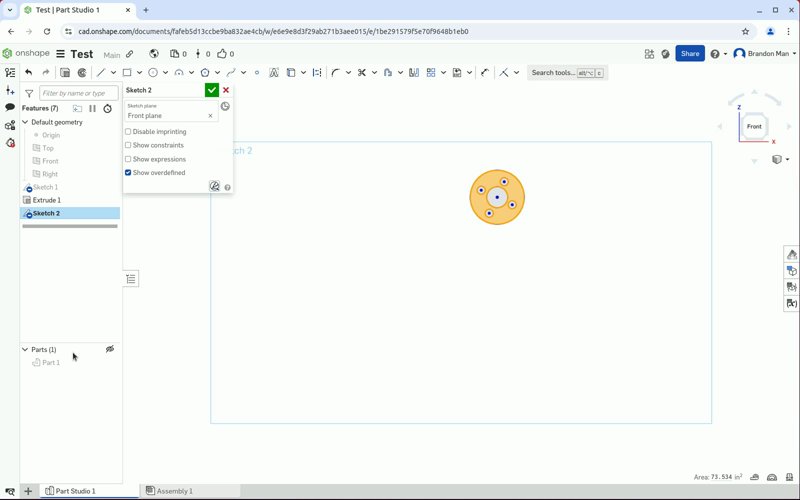
key(shift+e)
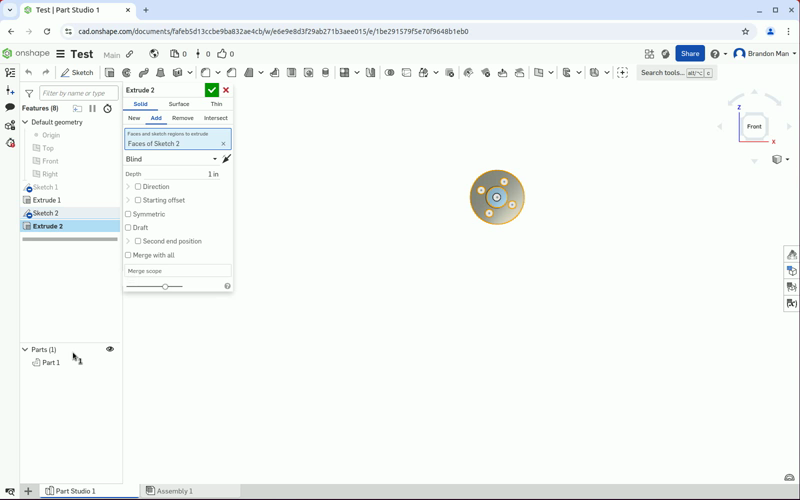
mouse_move(143, 106)
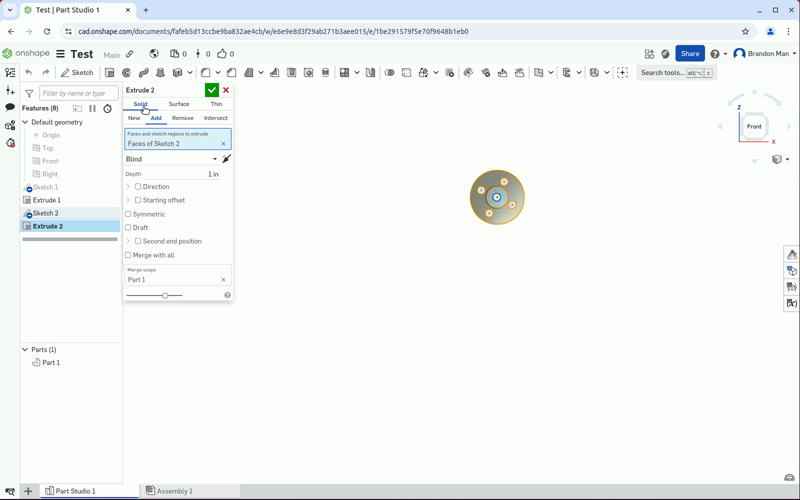
click(143, 106)
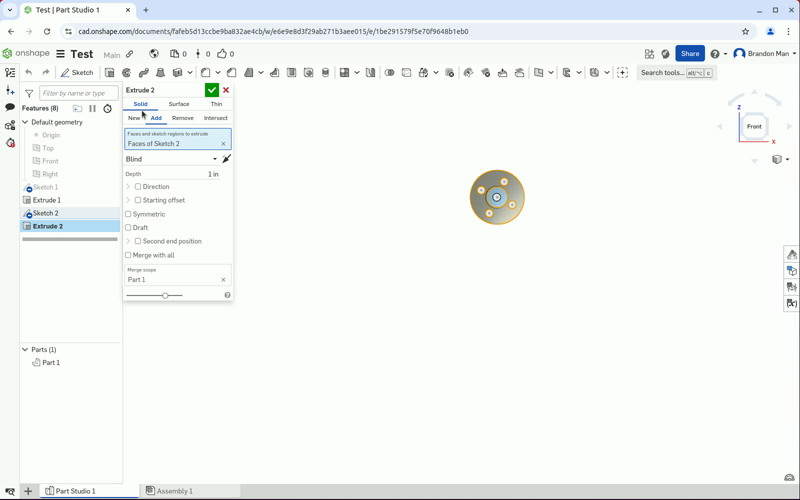
mouse_move(137, 120)
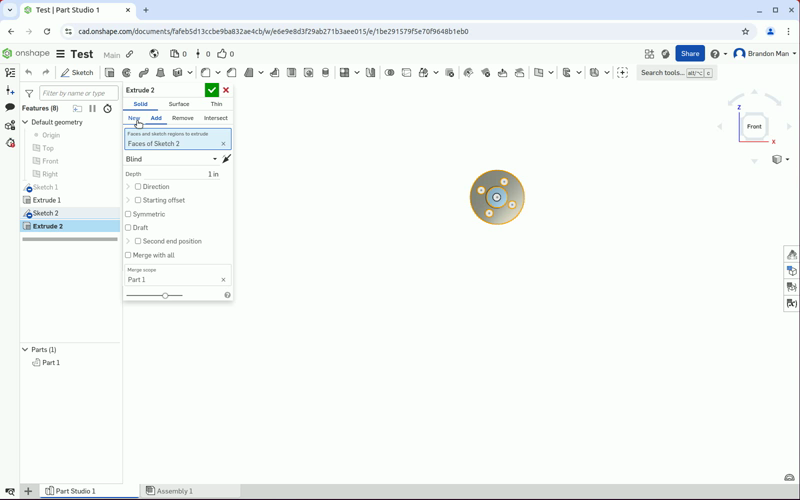
click(137, 120)
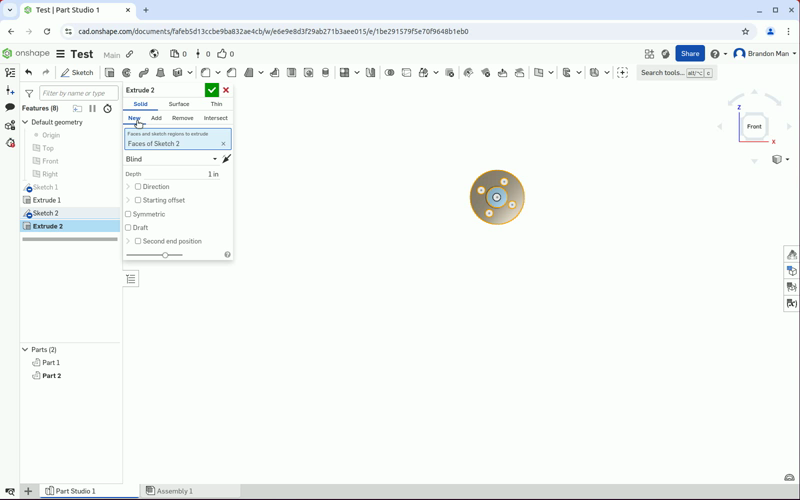
key(tab, 4)
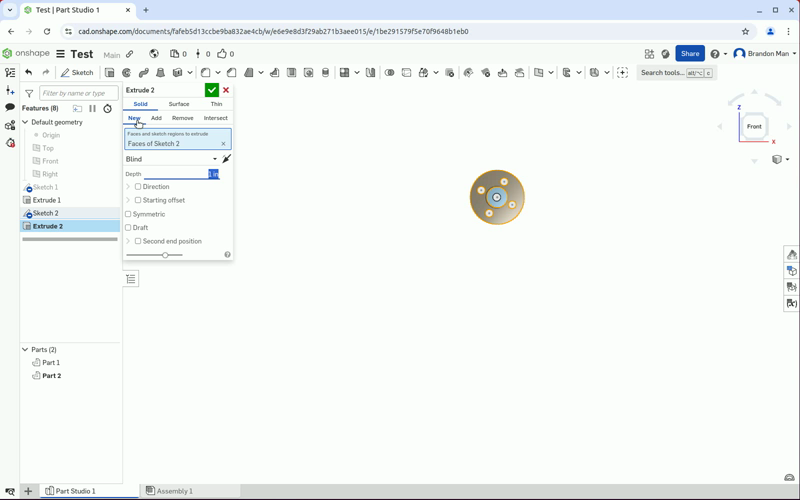
text(1.444)
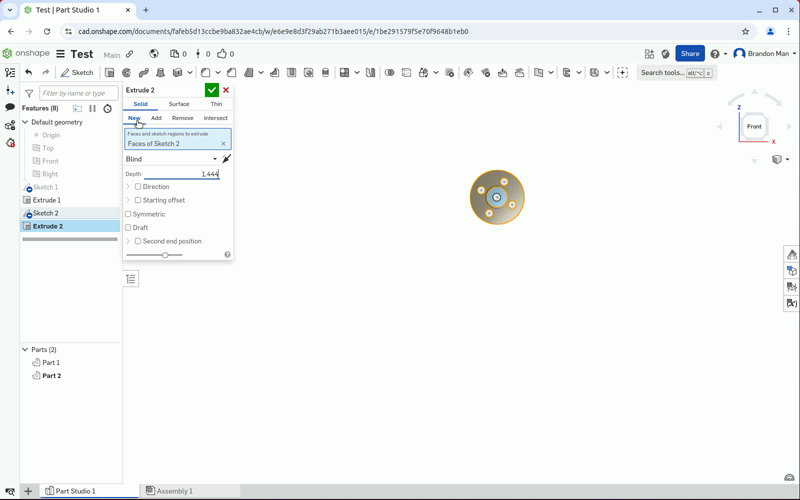
key(tab, 3)
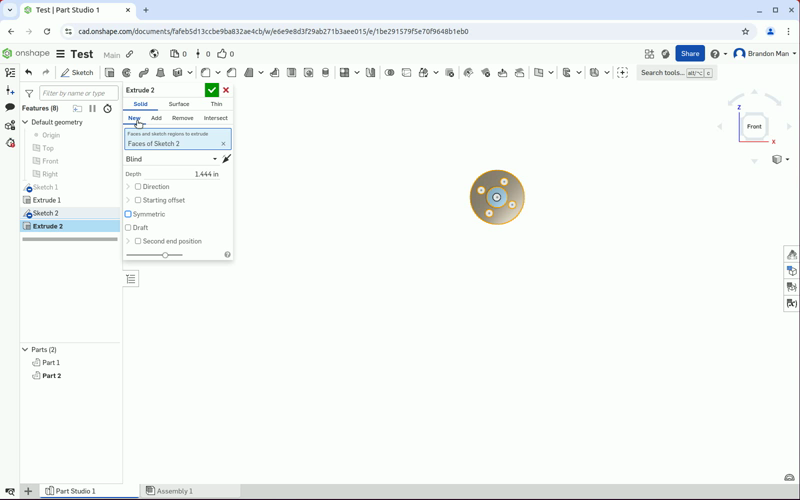
key(space)
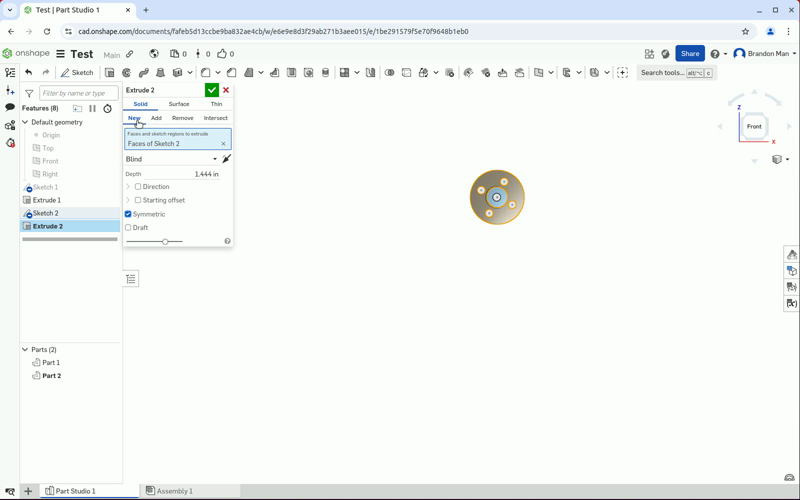
key(enter)
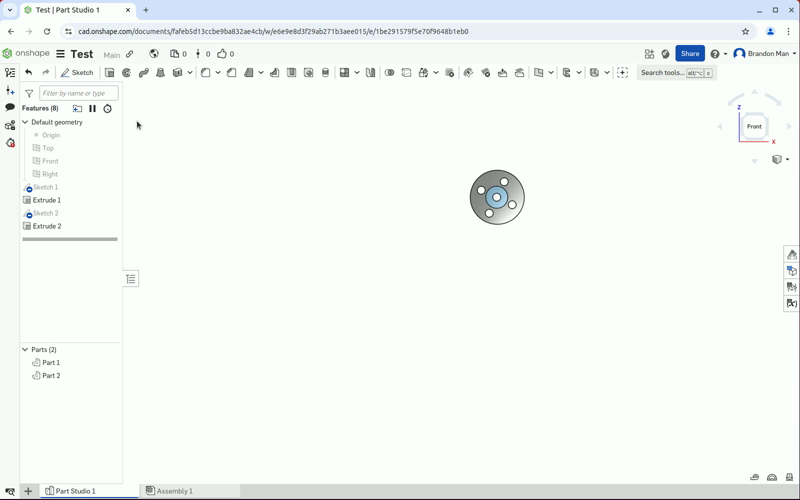
key(shift+h)
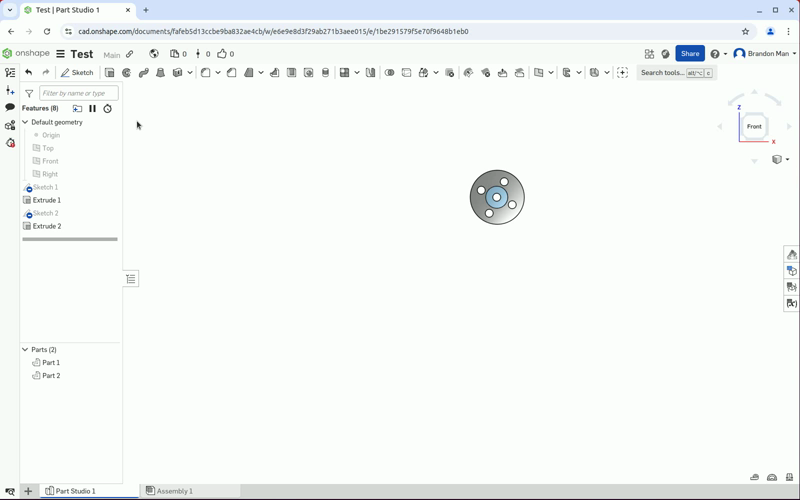
key(shift+h)
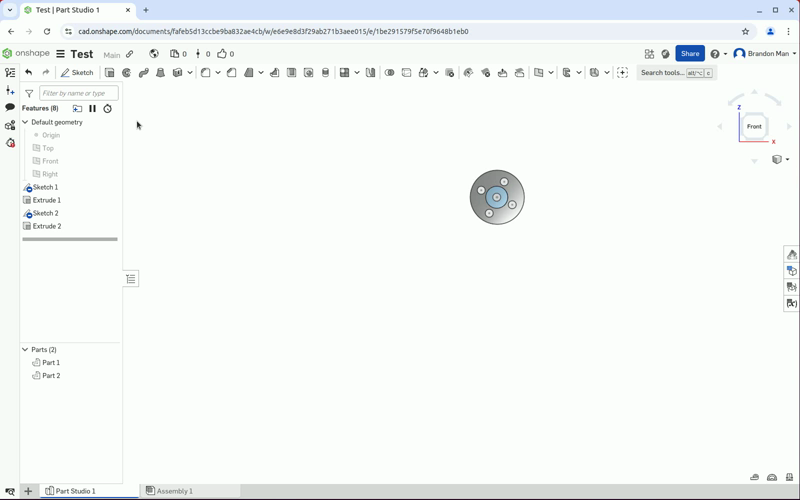
key(shift+7)
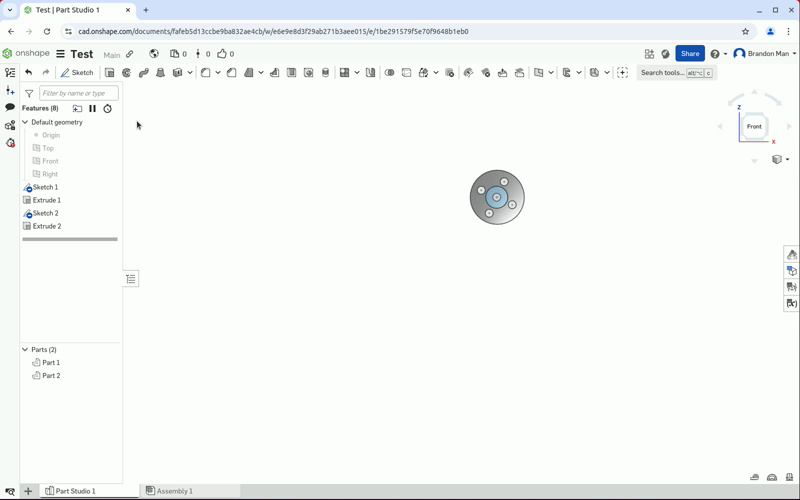
key(left, 2)
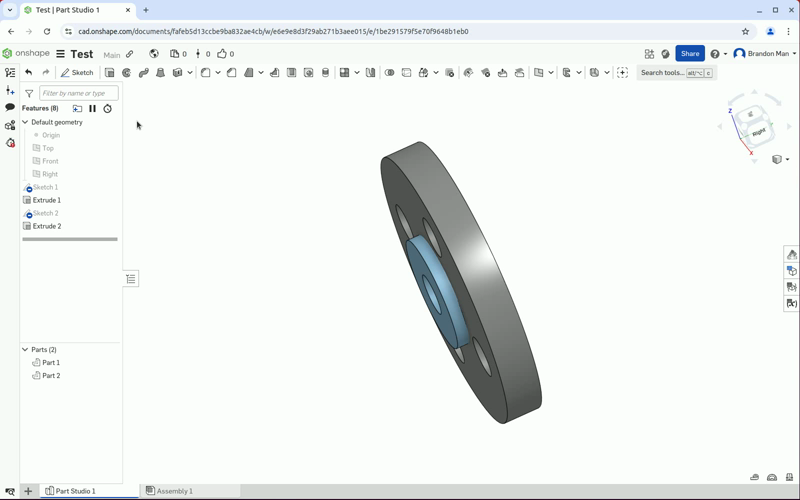
key(down, 2)
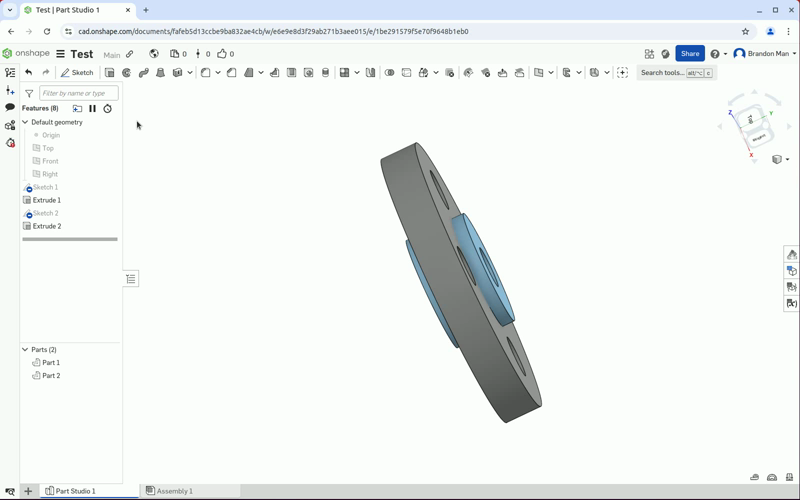
key(up, 2)
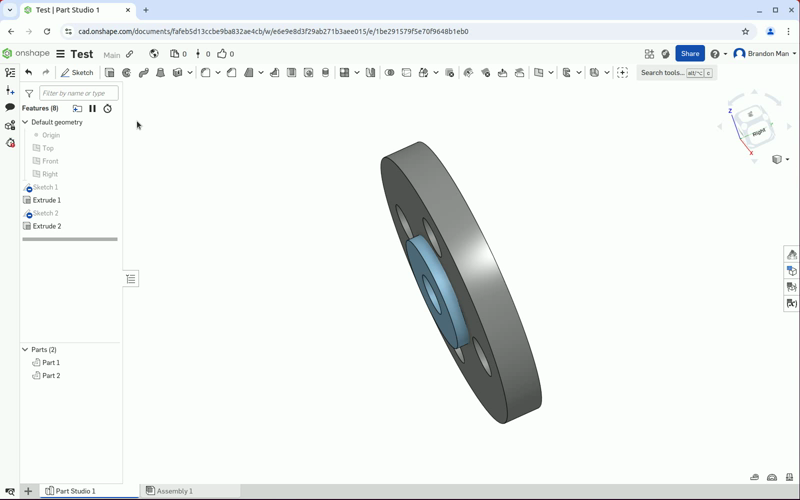
key(right, 2)
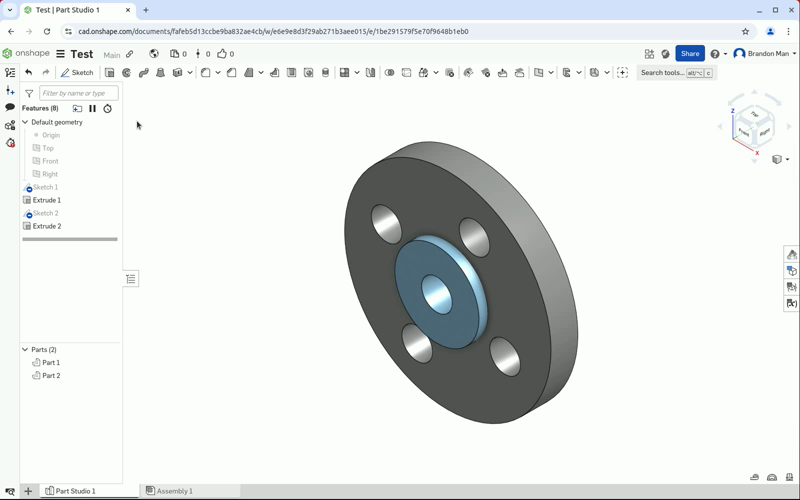
mouse_move(73, 189)
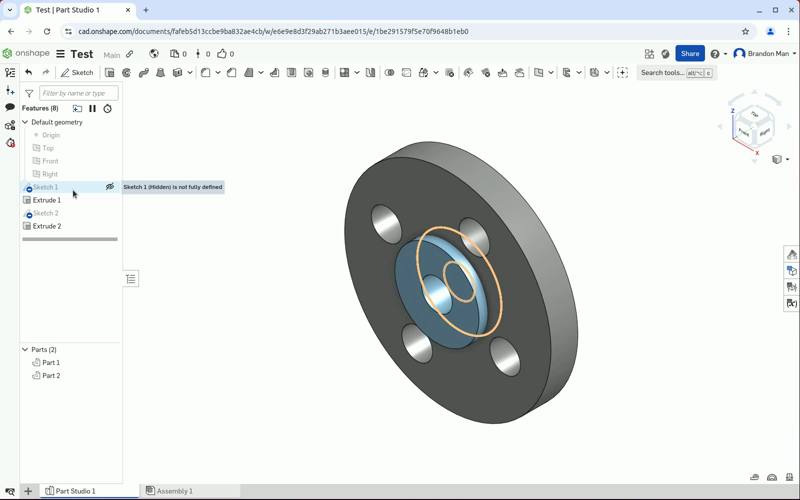
click(73, 189)